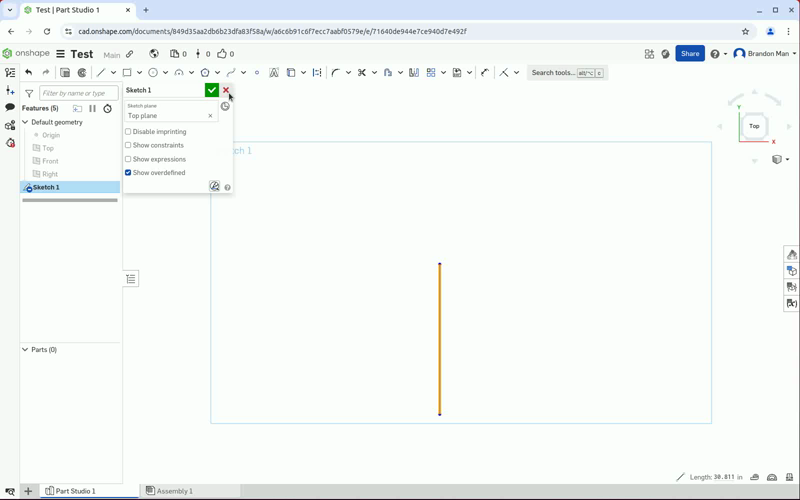
key(shift+h)
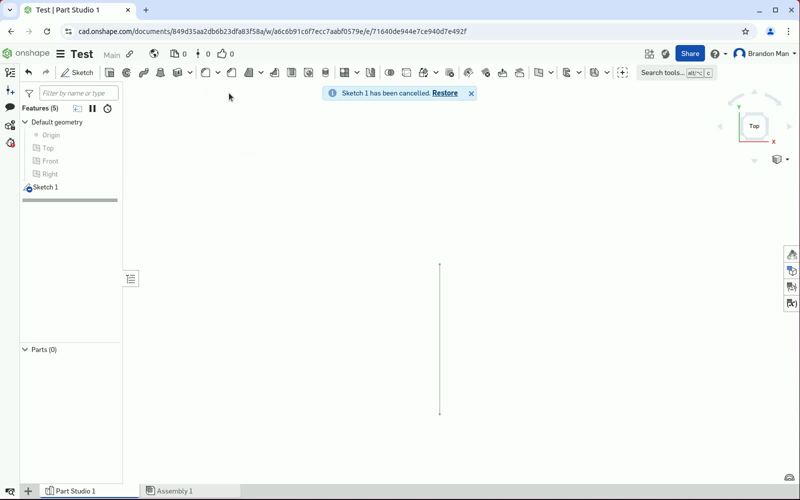
key(shift+s)
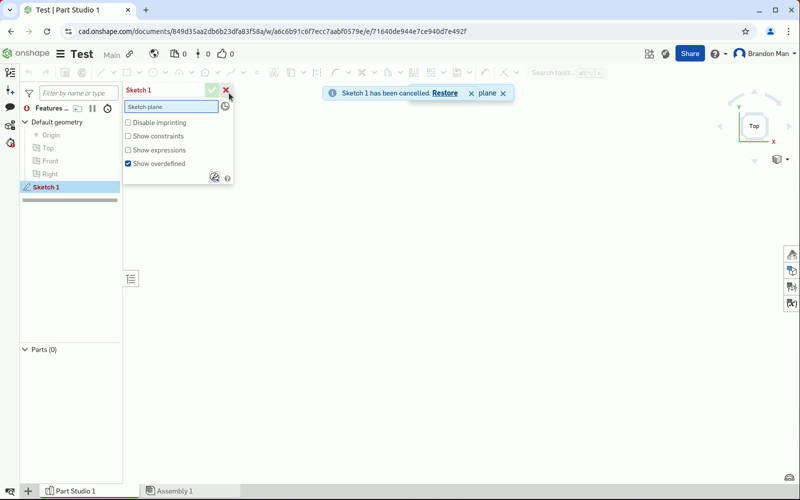
mouse_move(73, 150)
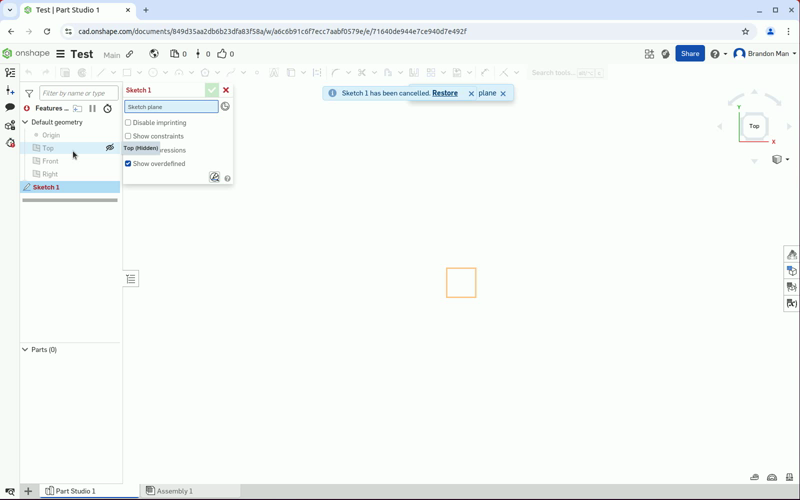
click(73, 150)
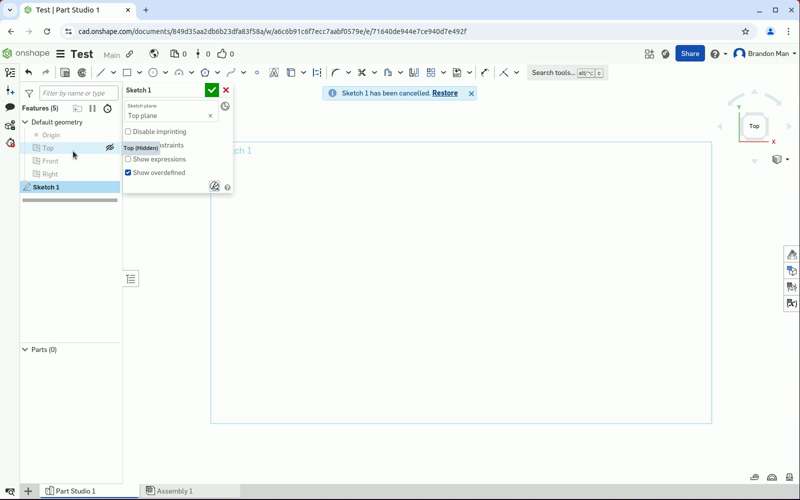
mouse_move(73, 352)
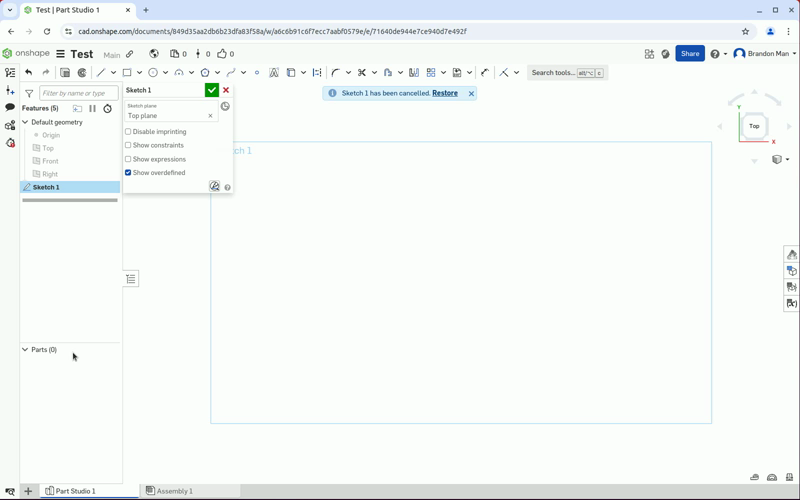
key(y)
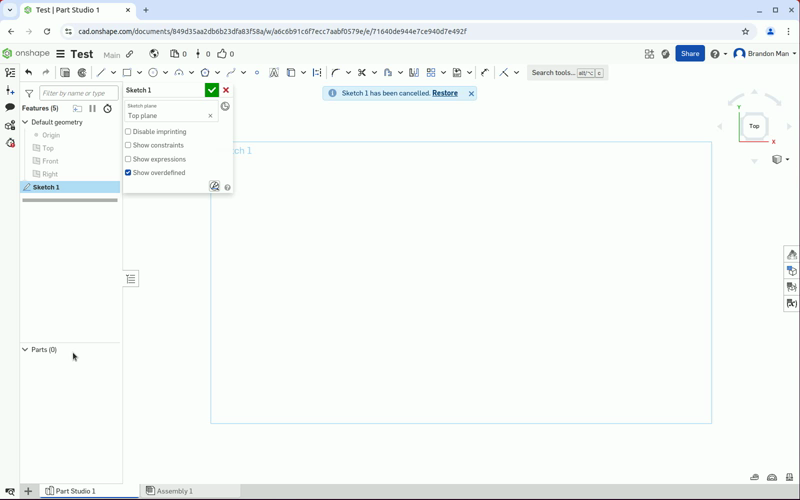
key(l)
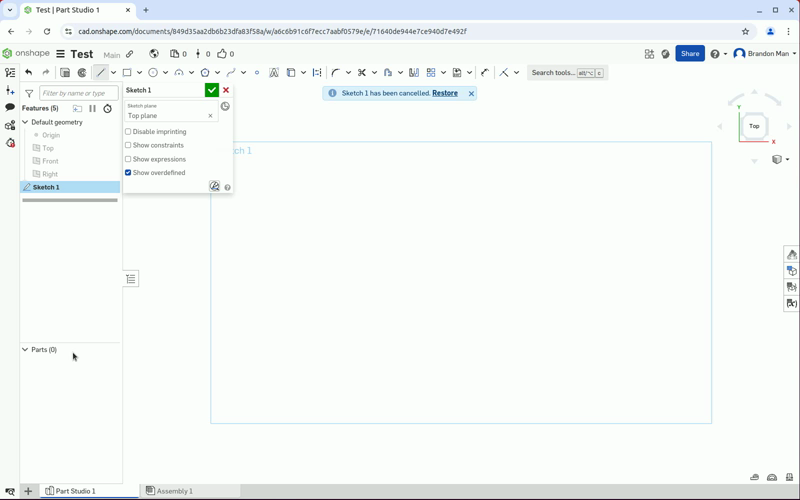
key_down(shift)
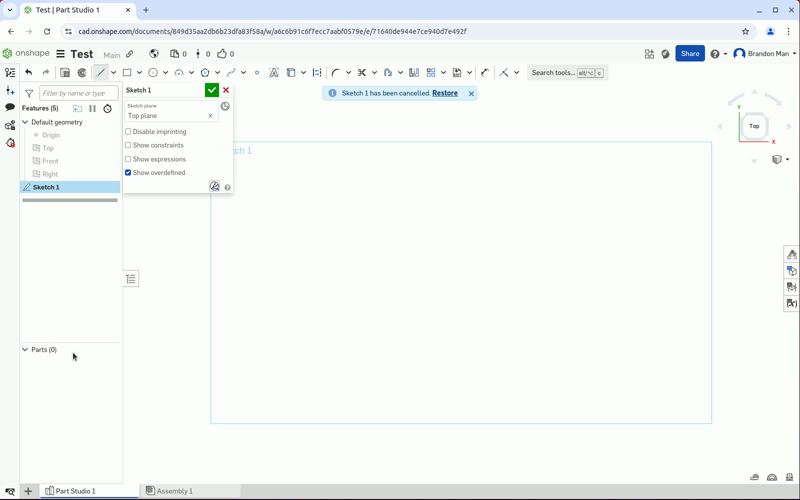
mouse_move(348, 268)
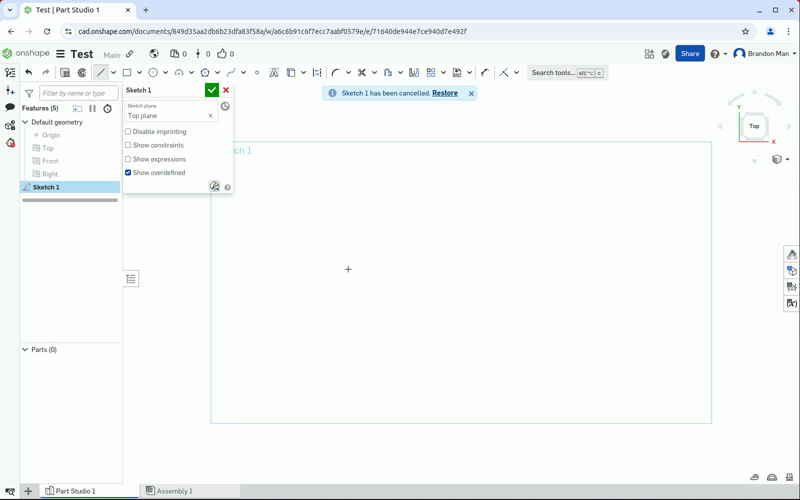
click(348, 268)
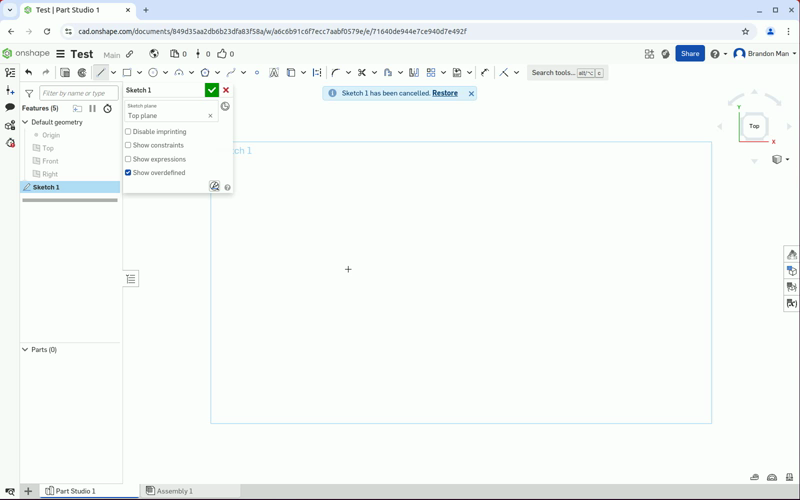
key_up(shift)
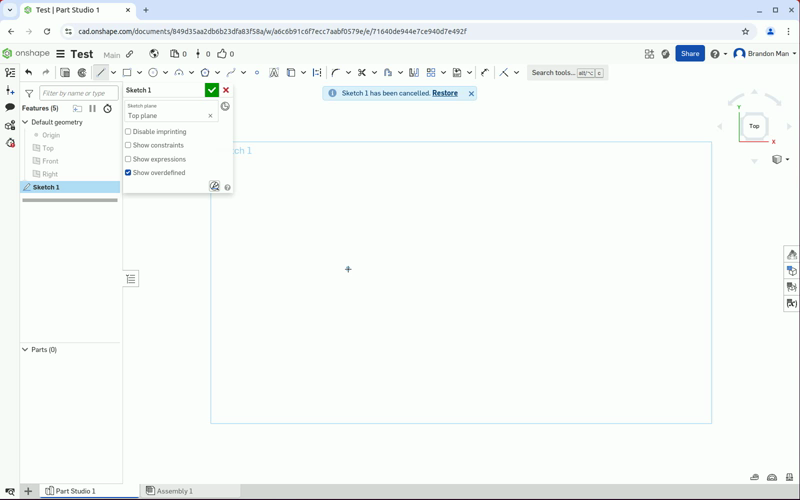
key_down(shift)
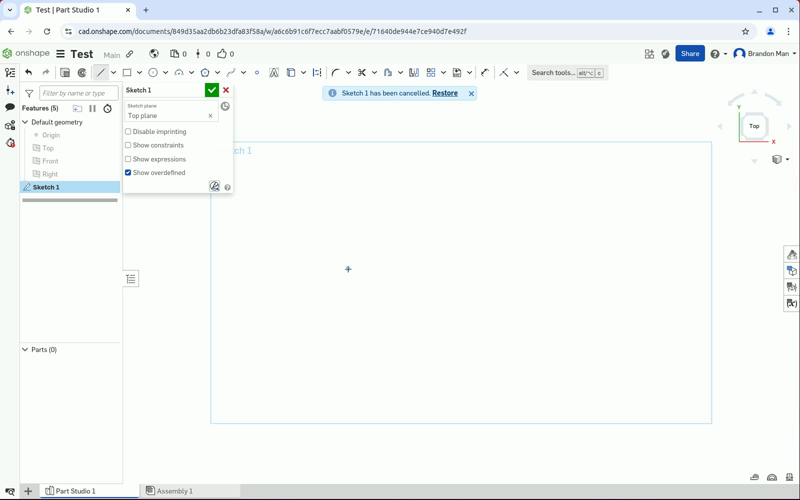
mouse_move(412, 384)
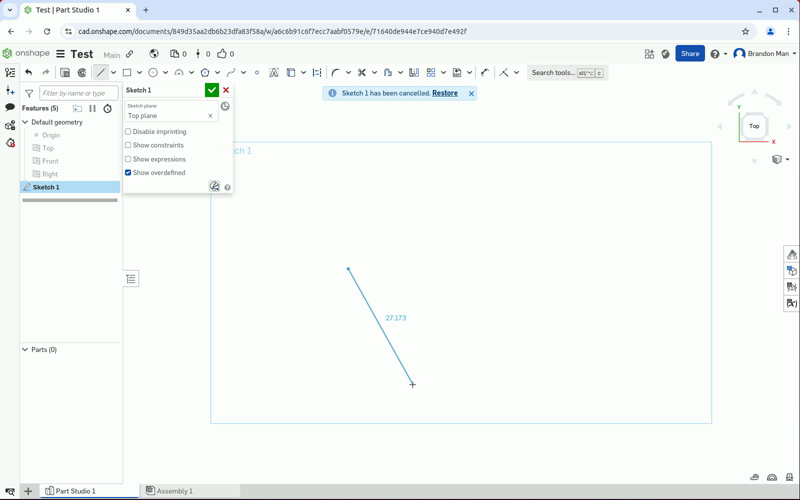
click(412, 384)
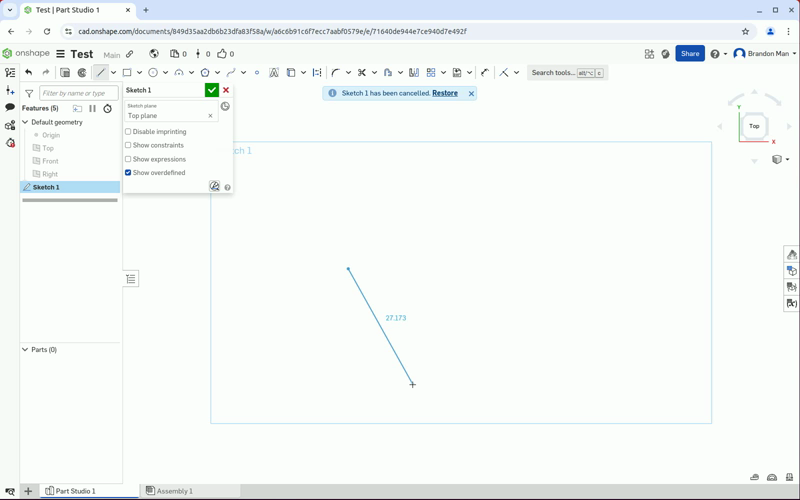
key_up(shift)
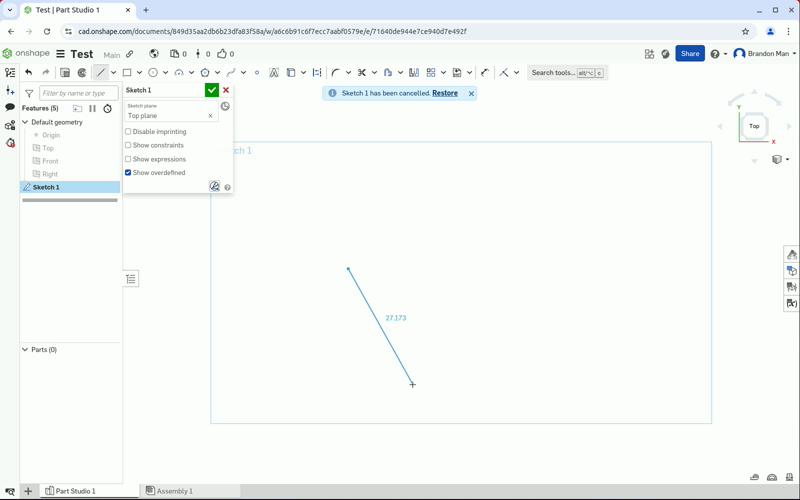
key_down(shift)
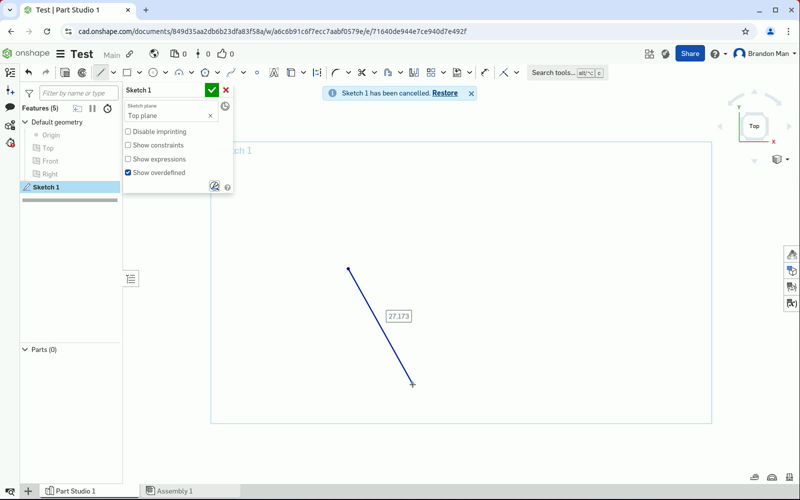
mouse_move(541, 360)
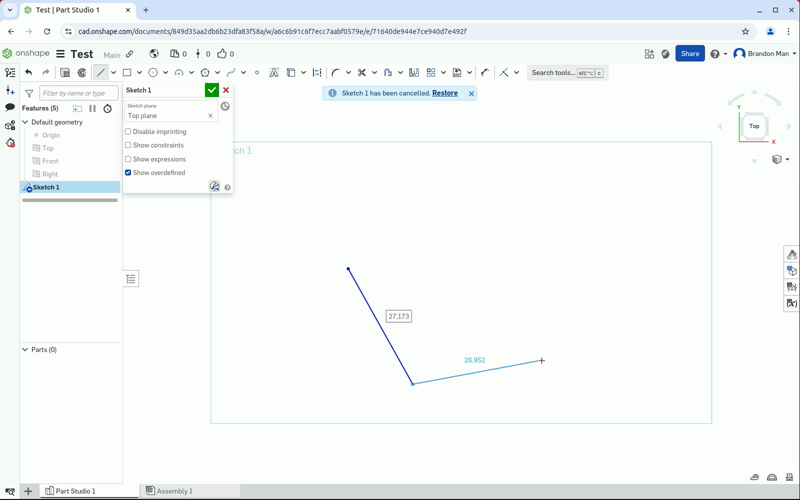
click(541, 360)
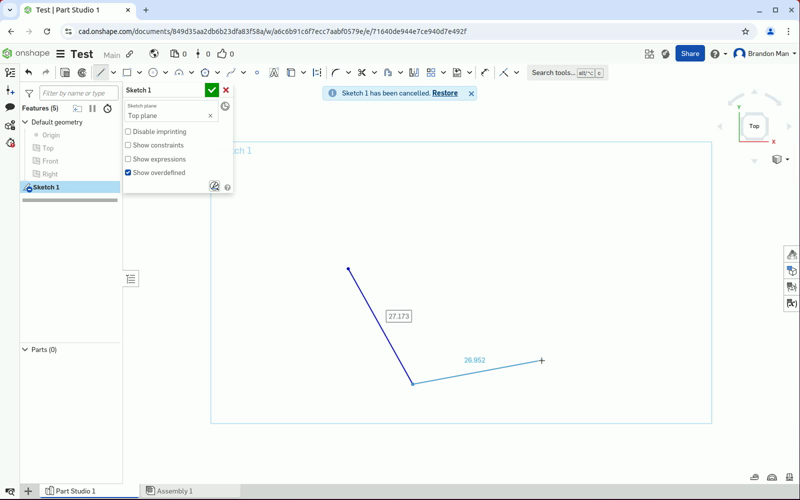
key_up(shift)
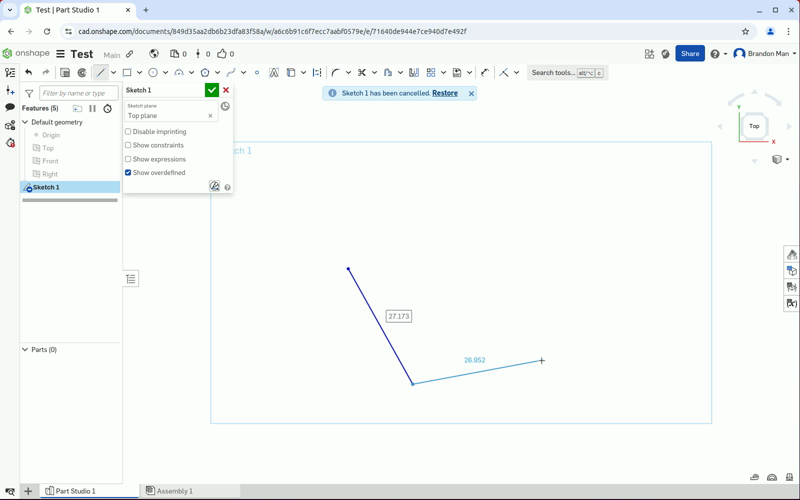
key_down(shift)
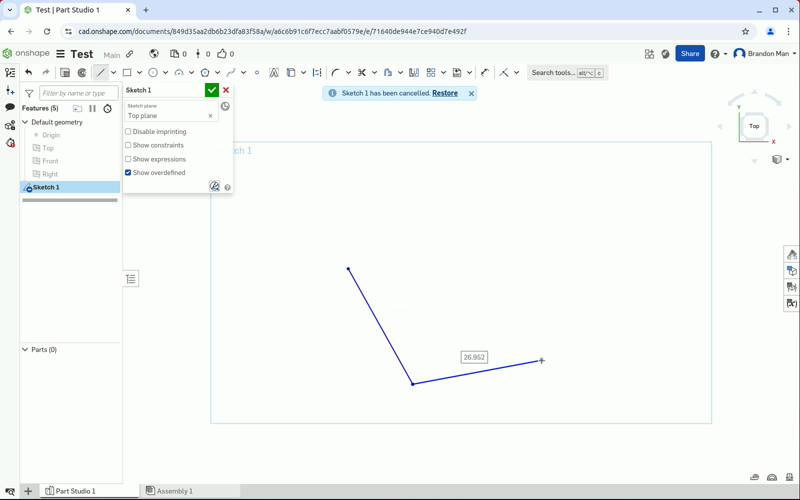
mouse_move(559, 228)
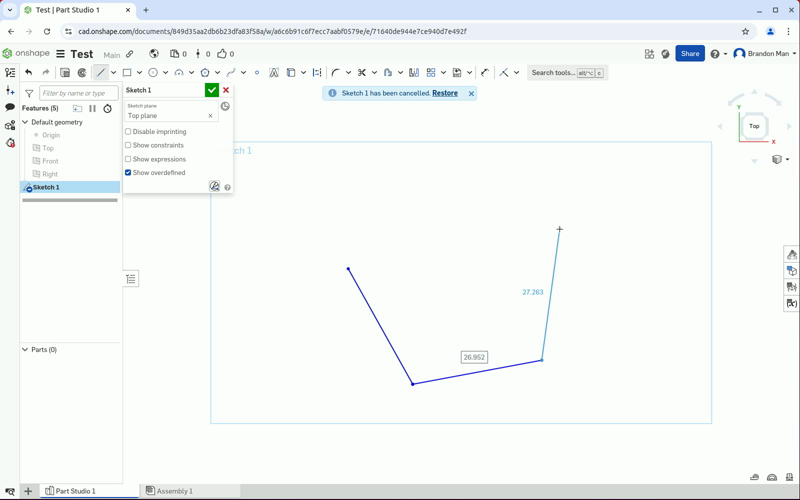
click(559, 228)
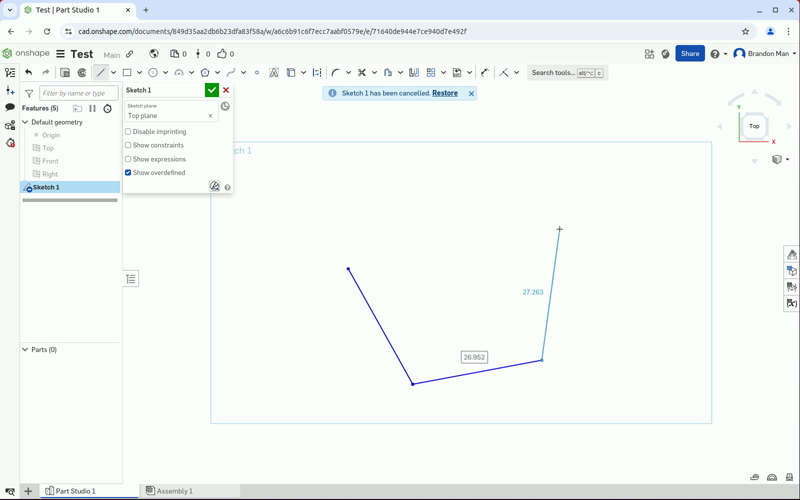
key_up(shift)
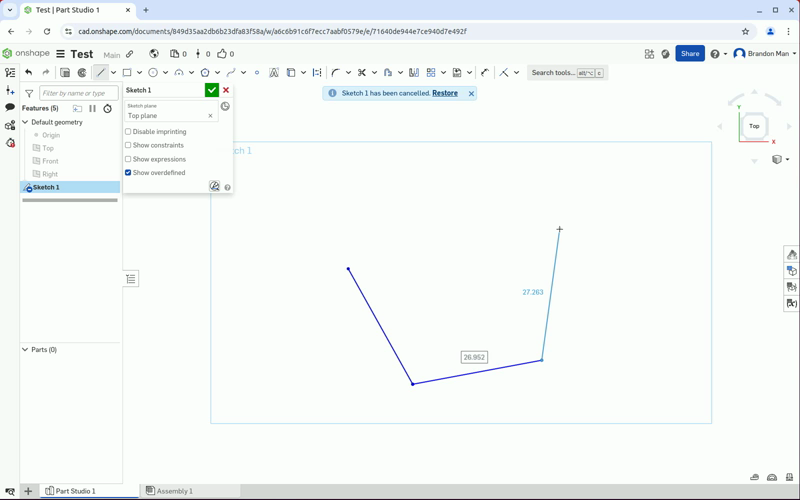
key_down(shift)
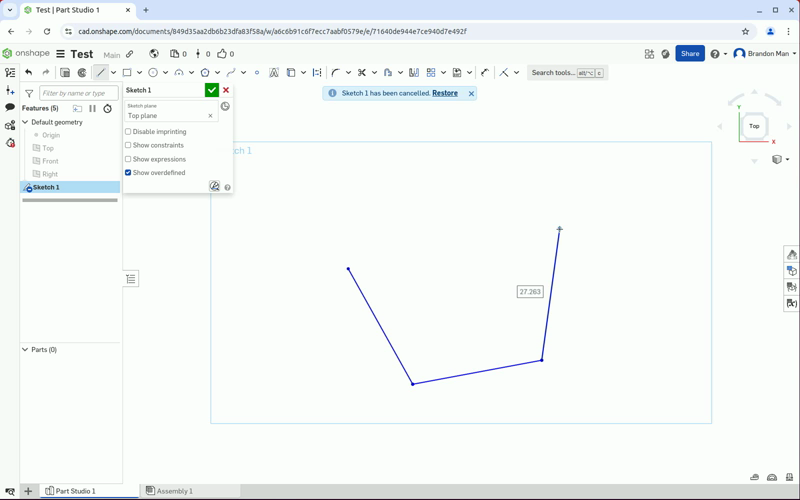
mouse_move(439, 173)
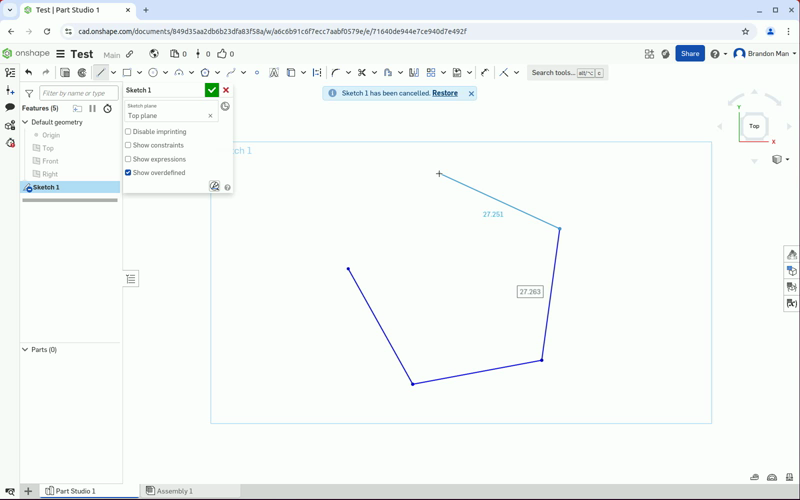
click(439, 173)
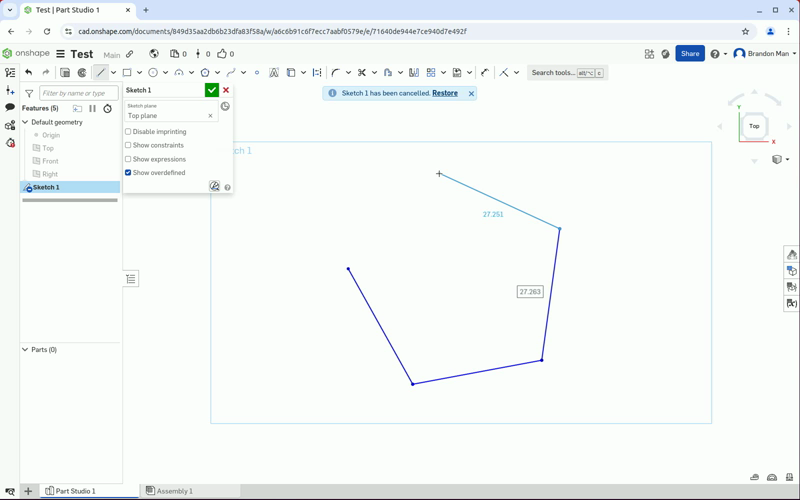
key_up(shift)
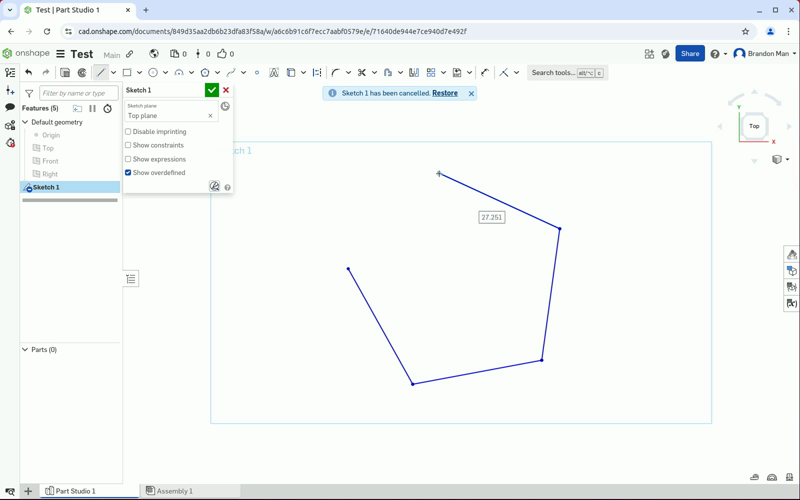
key_down(shift)
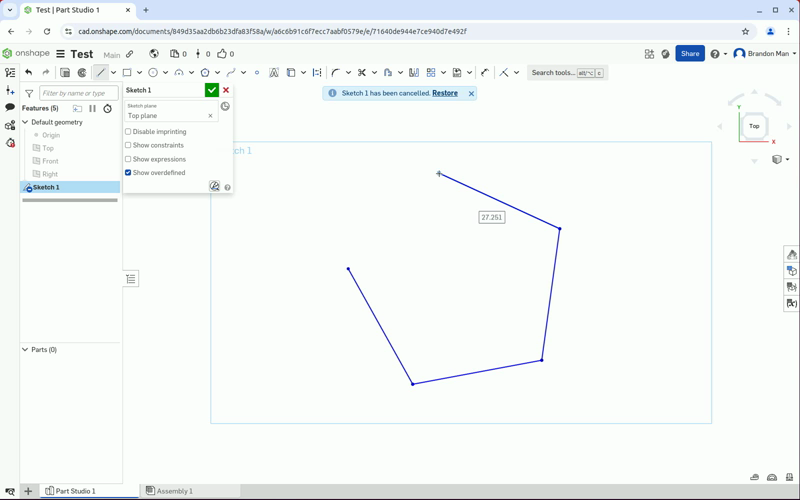
mouse_move(348, 268)
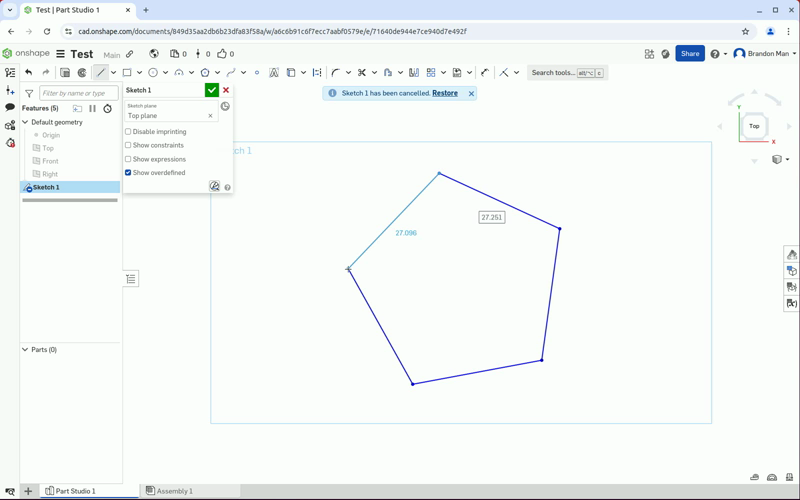
key_up(shift)
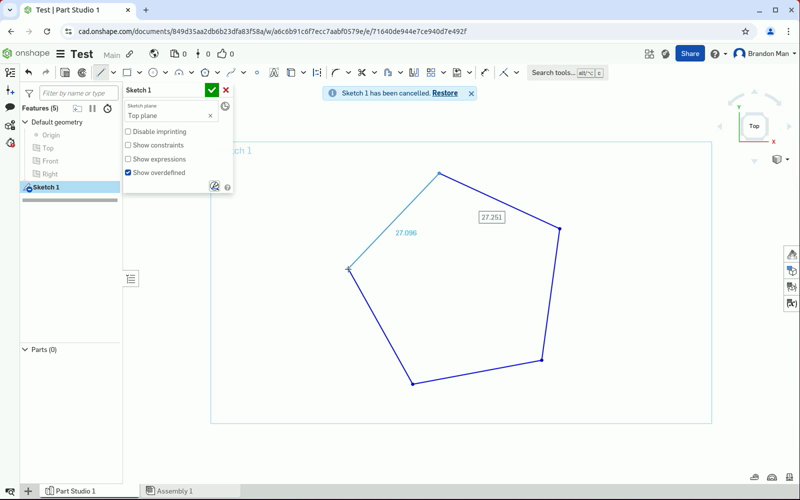
click(348, 268)
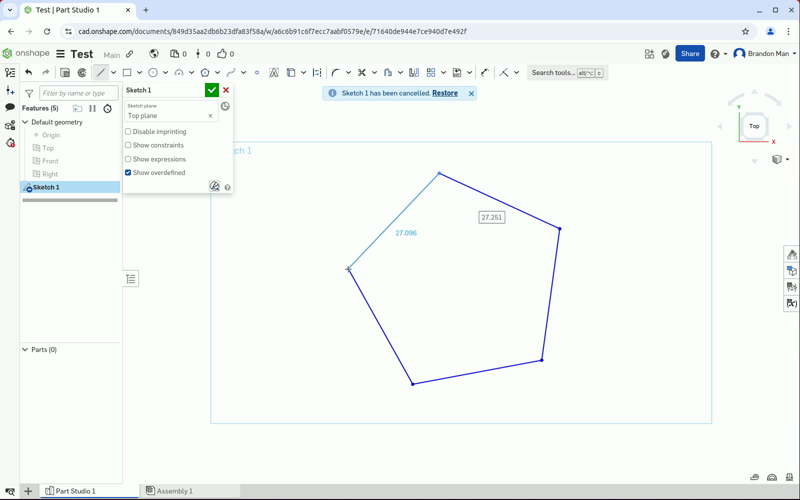
key(esc)
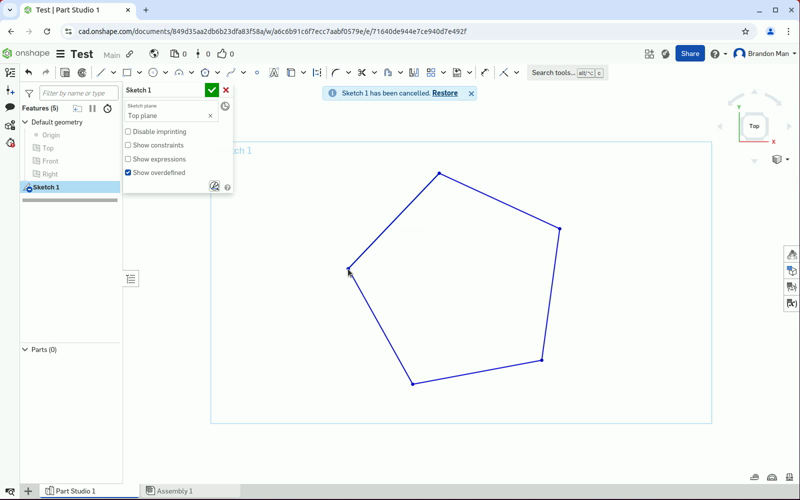
mouse_move(446, 281)
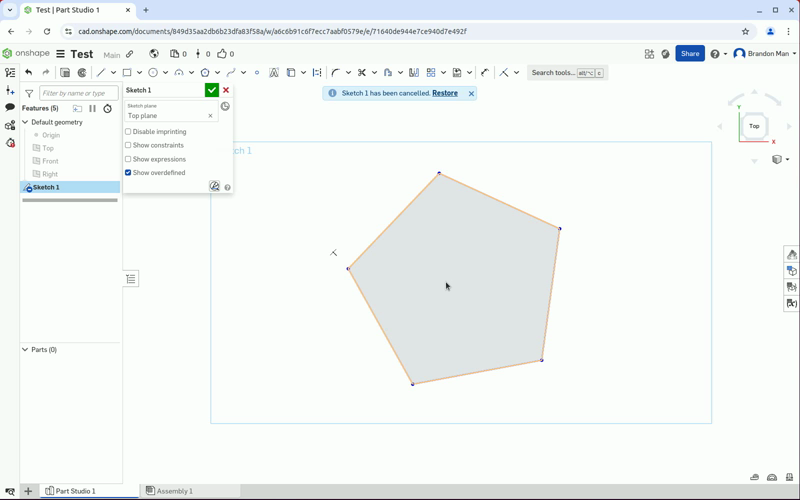
click(446, 281)
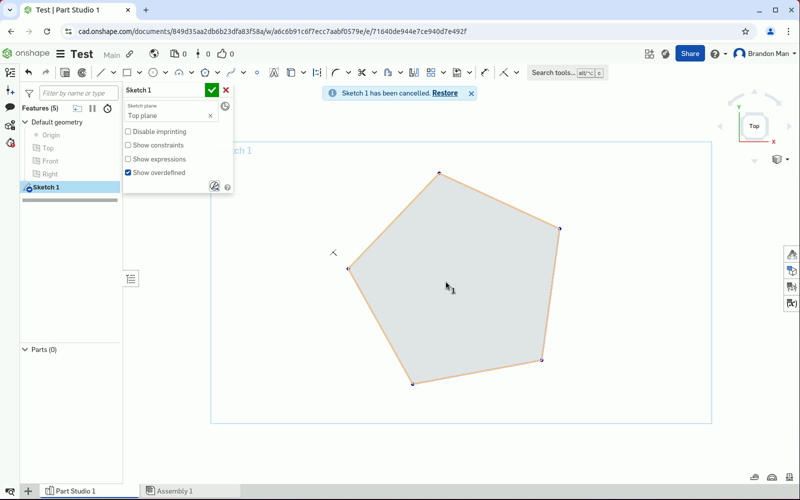
mouse_move(73, 352)
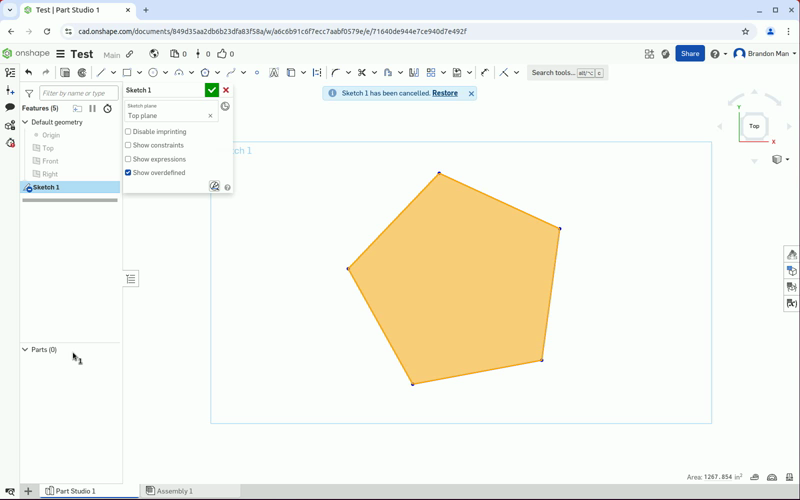
key(shift+y)
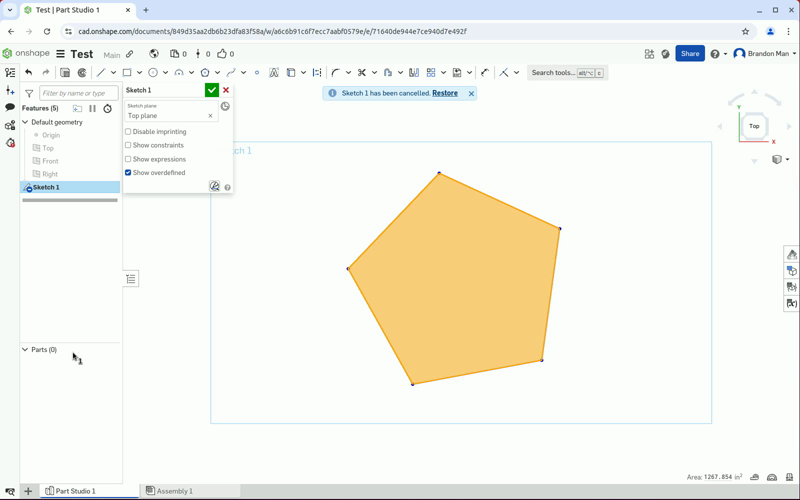
key(shift+e)
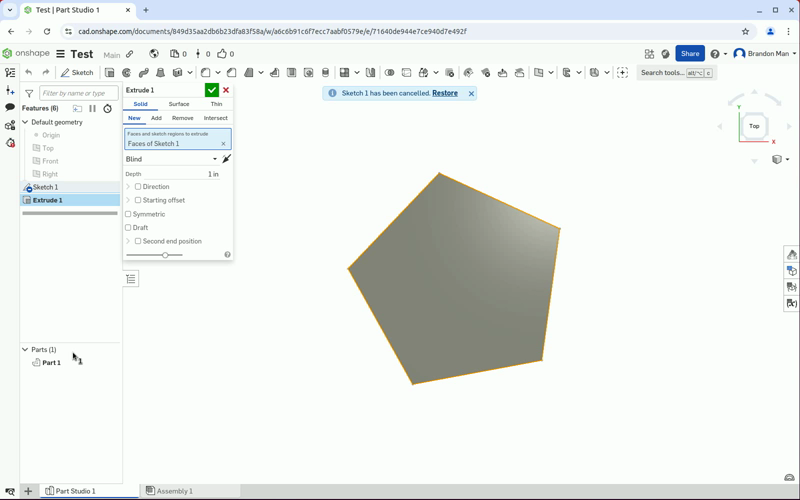
mouse_move(143, 106)
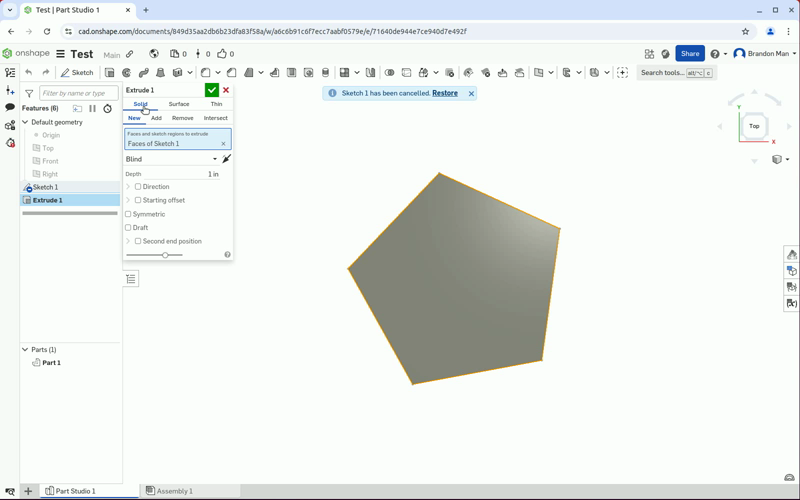
click(143, 106)
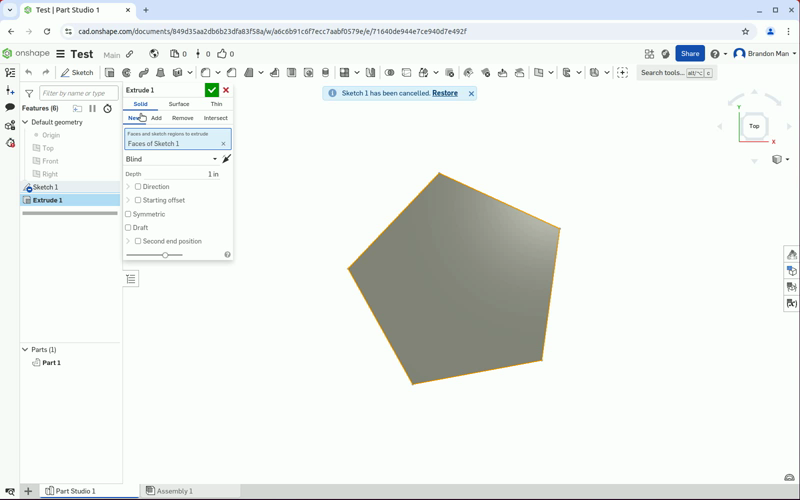
mouse_move(137, 120)
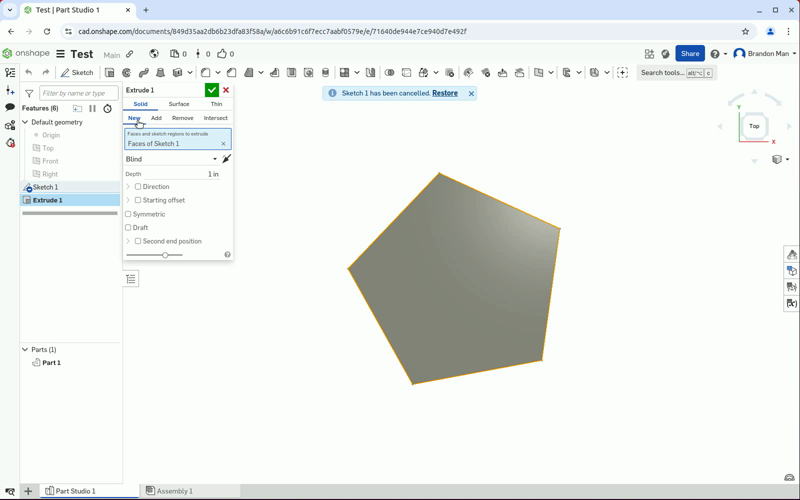
click(137, 120)
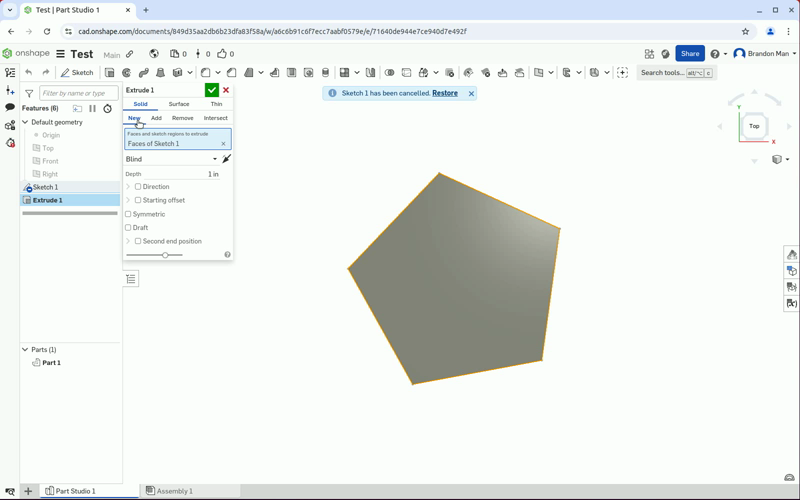
key(tab, 4)
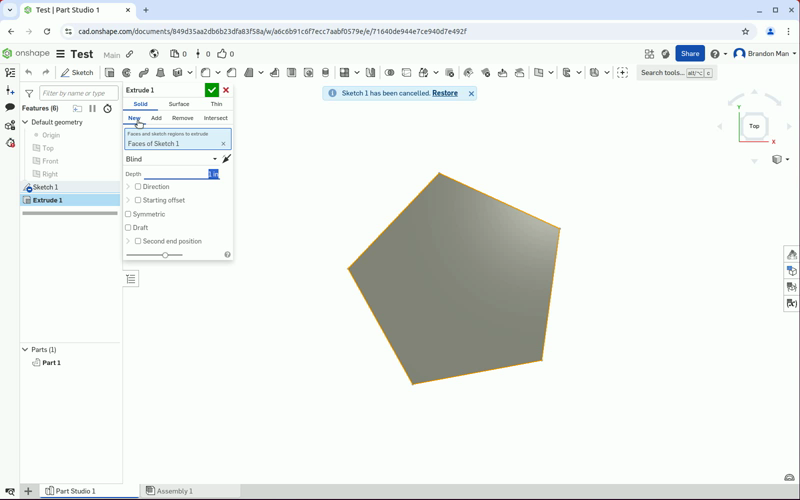
text(19.498)
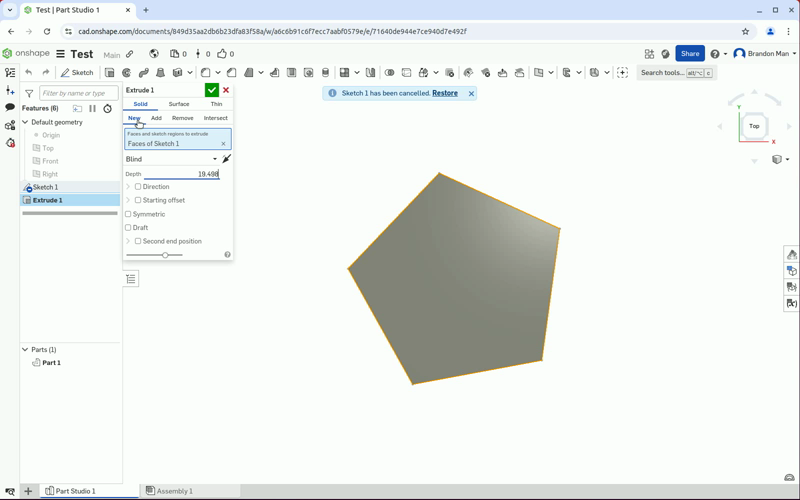
key(enter)
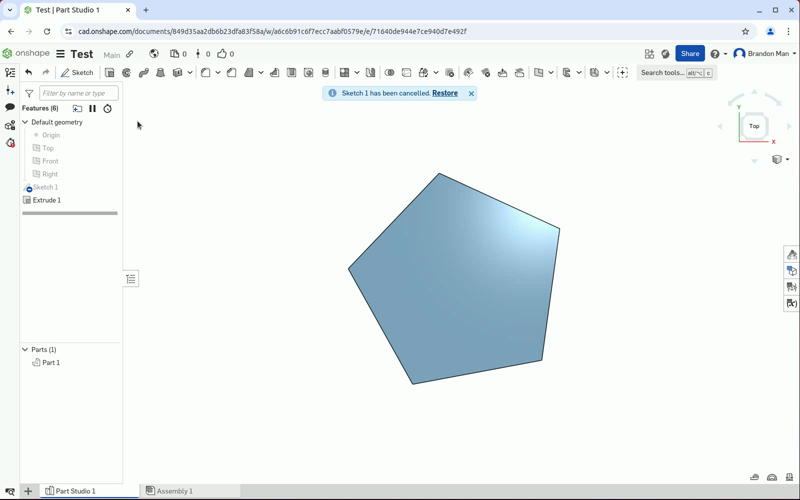
key(shift+h)
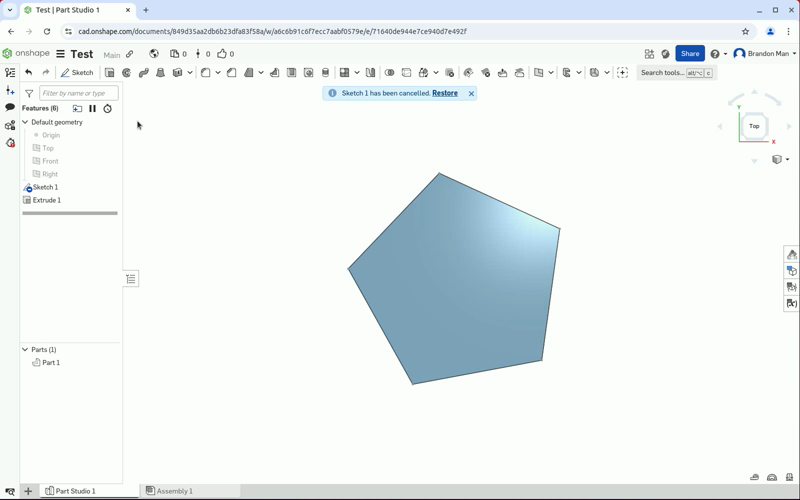
key(shift+h)
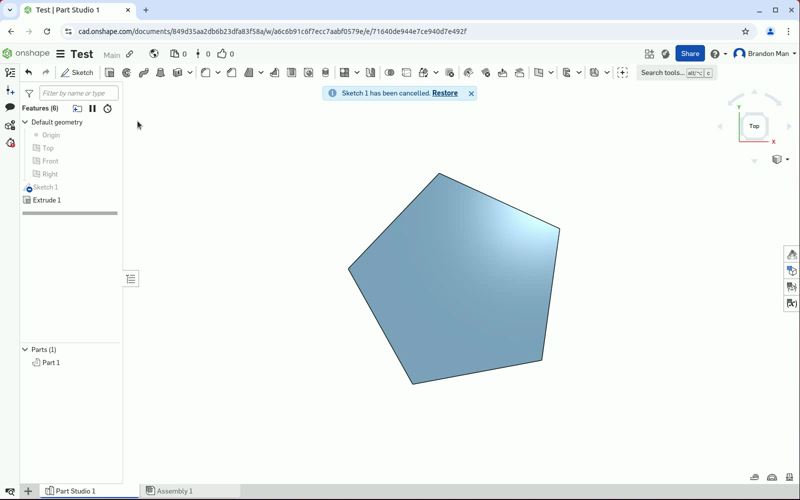
mouse_move(73, 189)
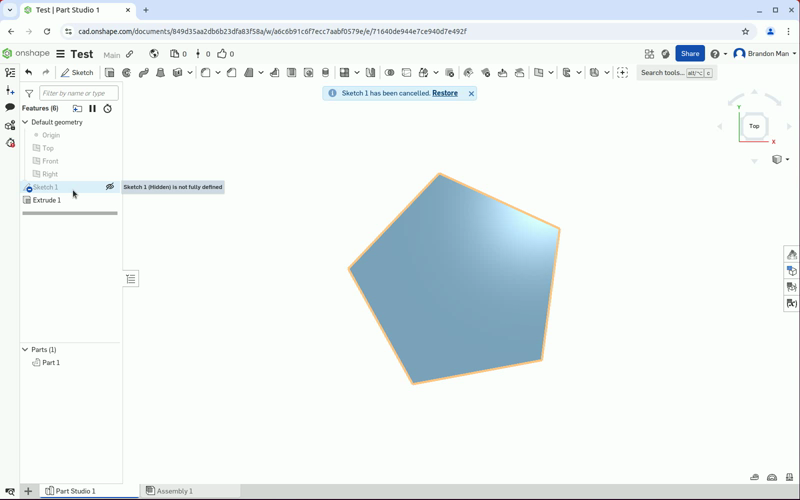
click(73, 189)
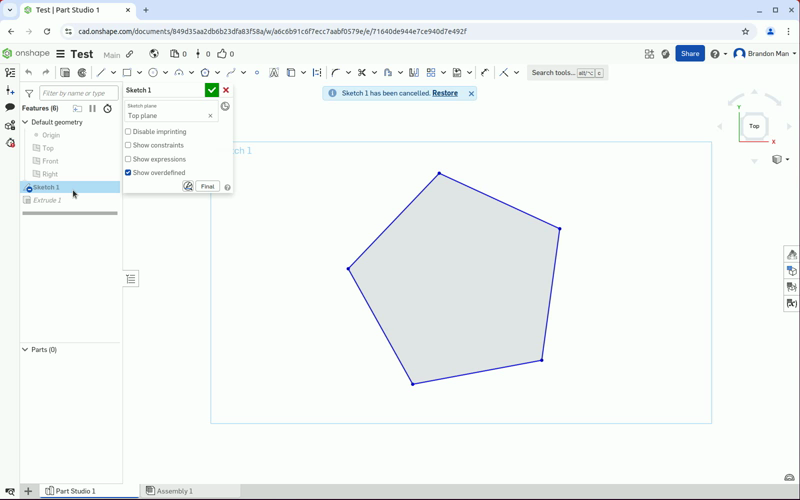
mouse_move(229, 92)
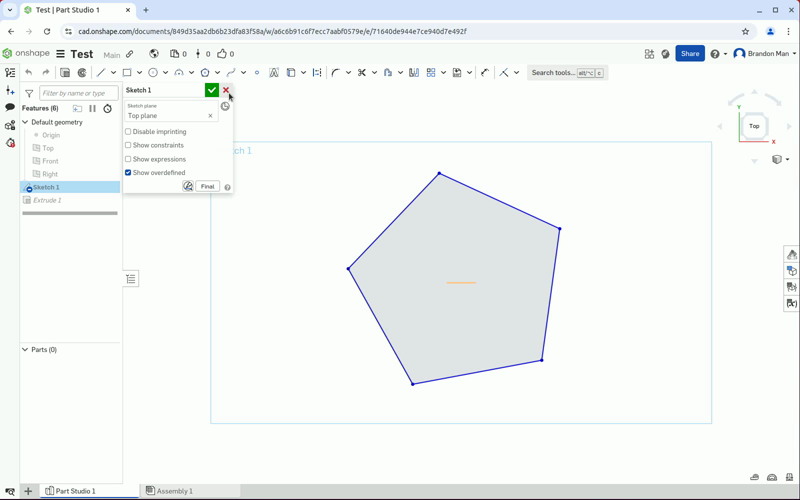
click(229, 92)
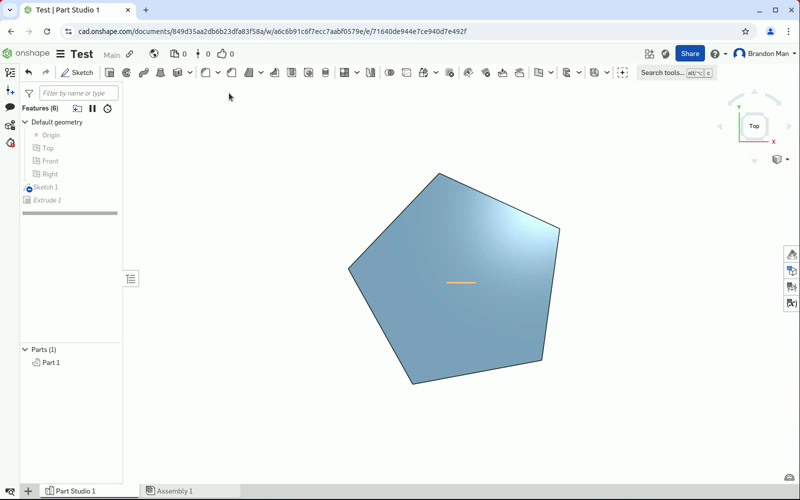
mouse_move(541, 75)
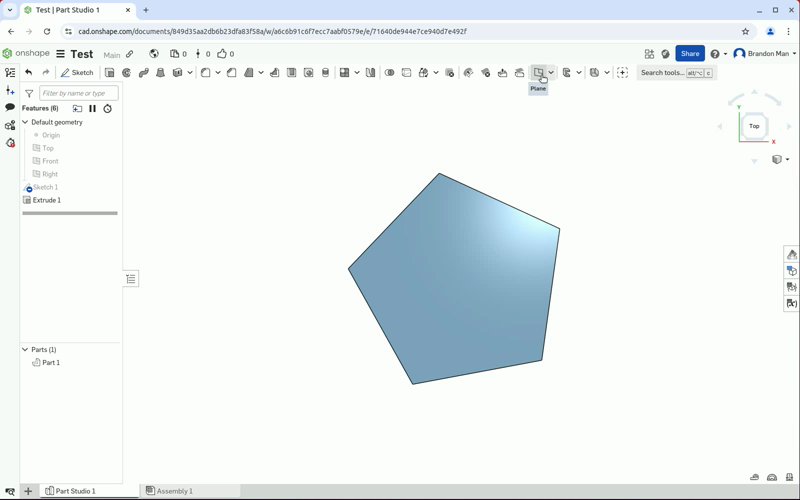
click(541, 75)
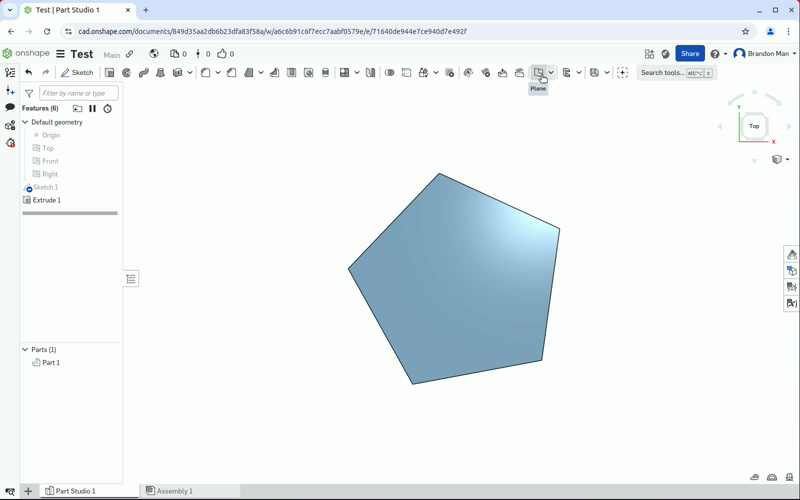
mouse_move(73, 150)
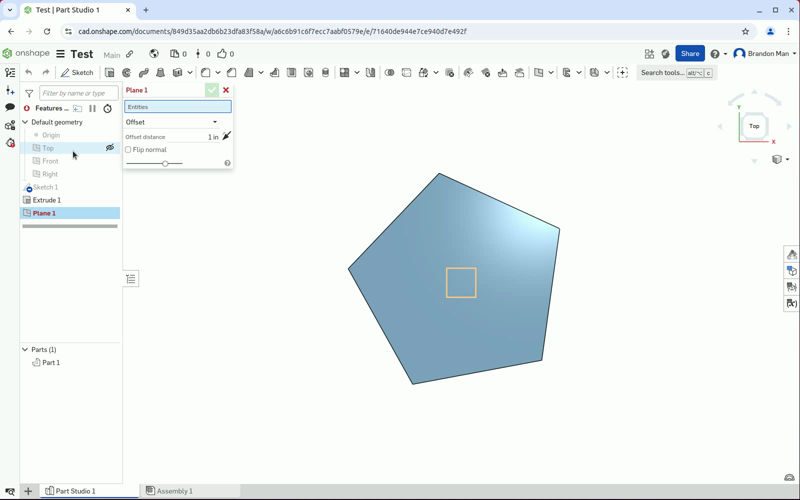
click(73, 150)
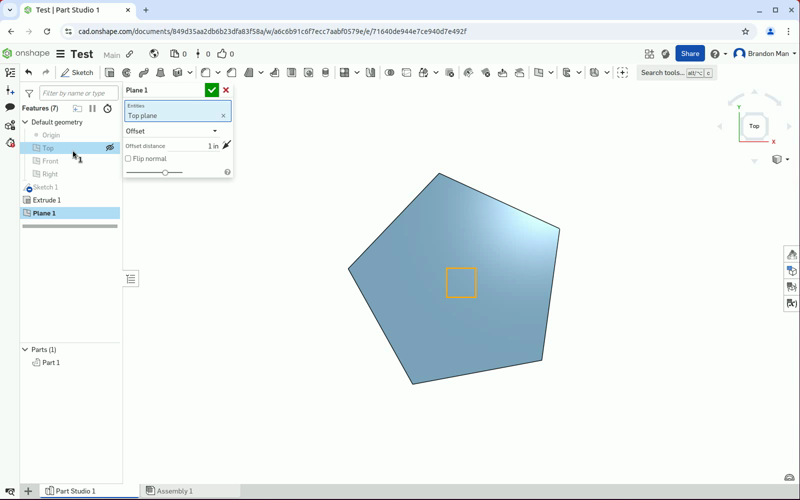
key(tab, 2)
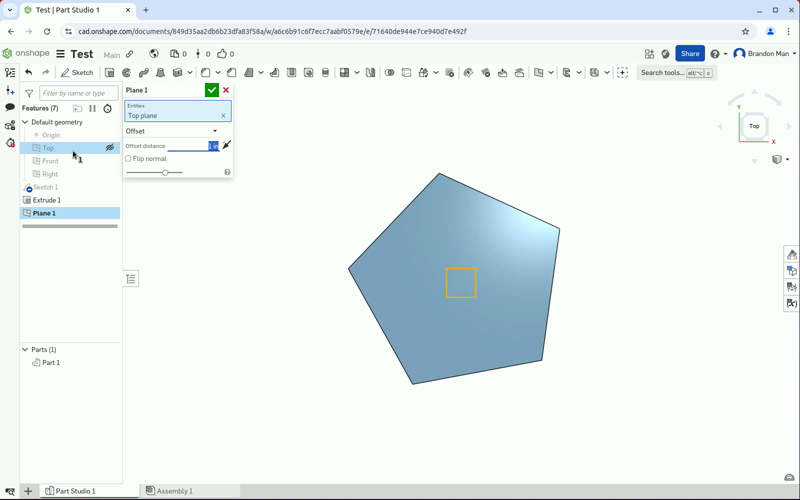
text(19.503)
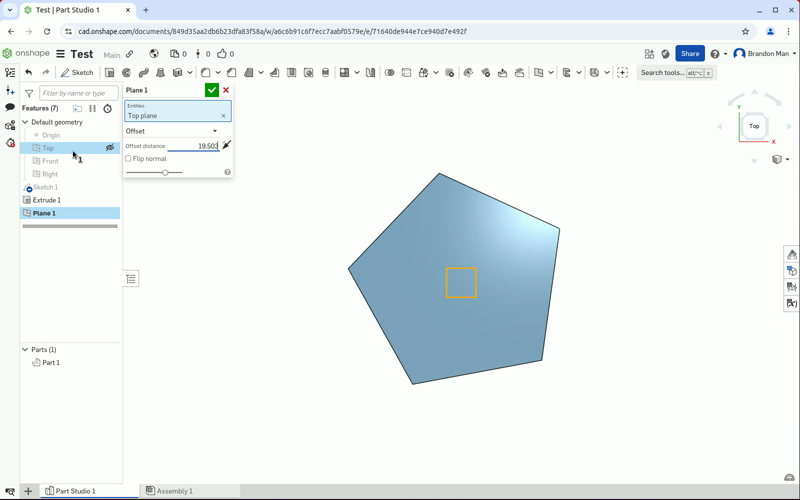
key(enter, 2)
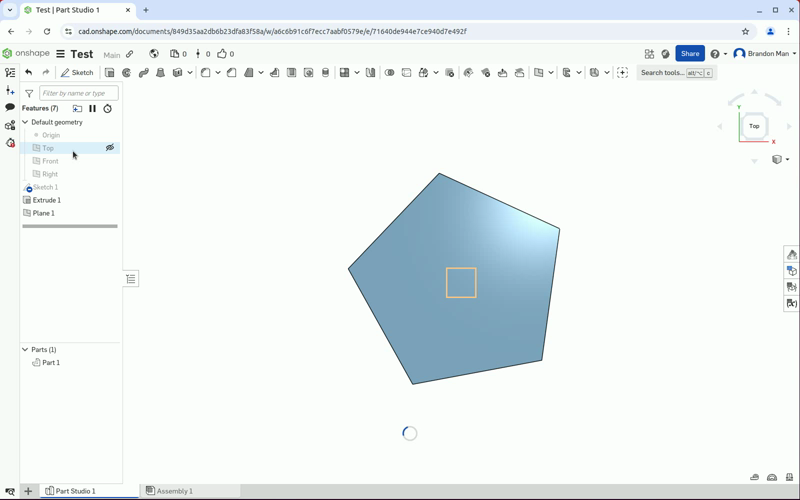
key(shift+s)
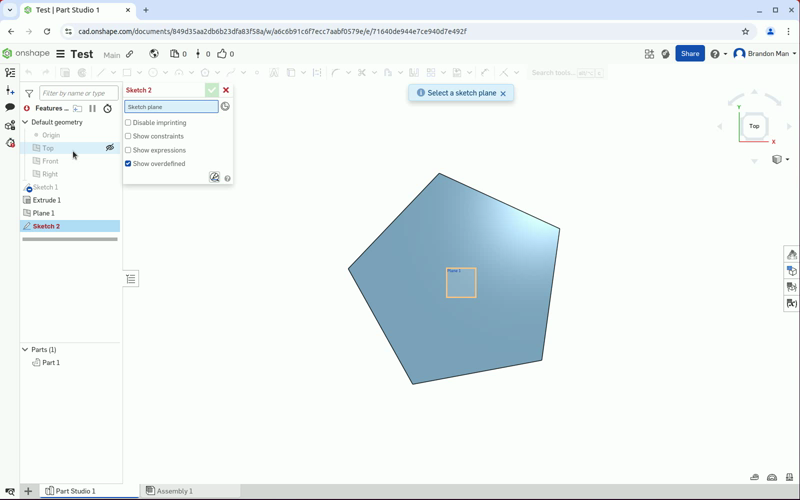
mouse_move(73, 215)
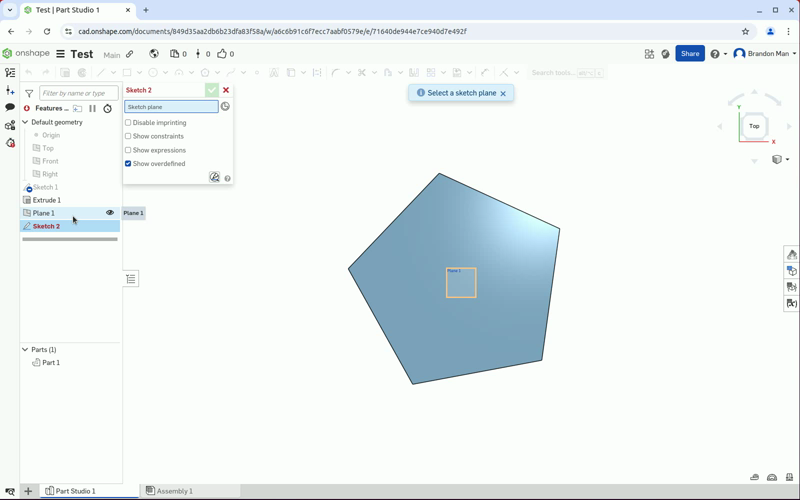
click(73, 215)
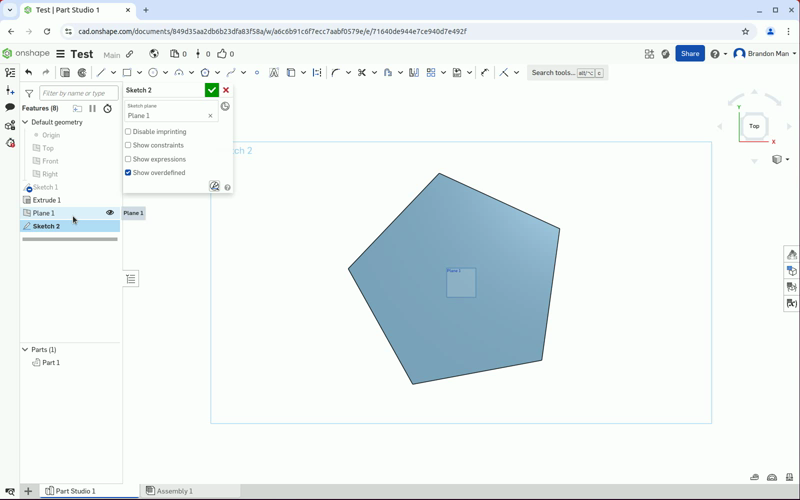
mouse_move(73, 352)
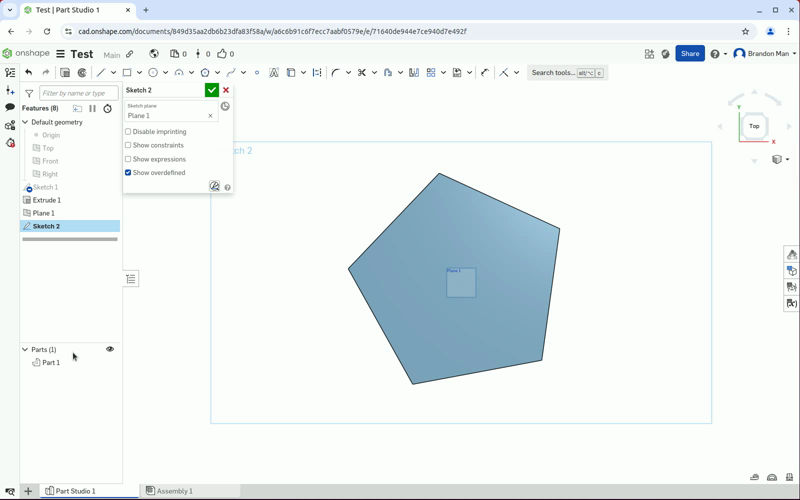
key(y)
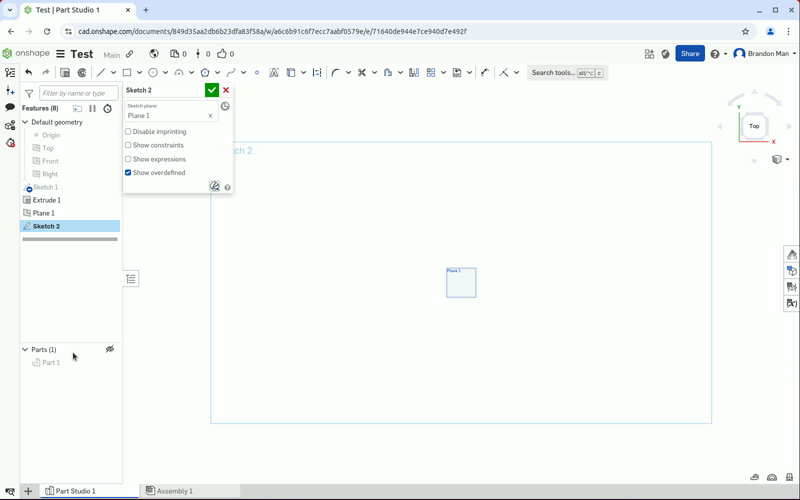
key(c)
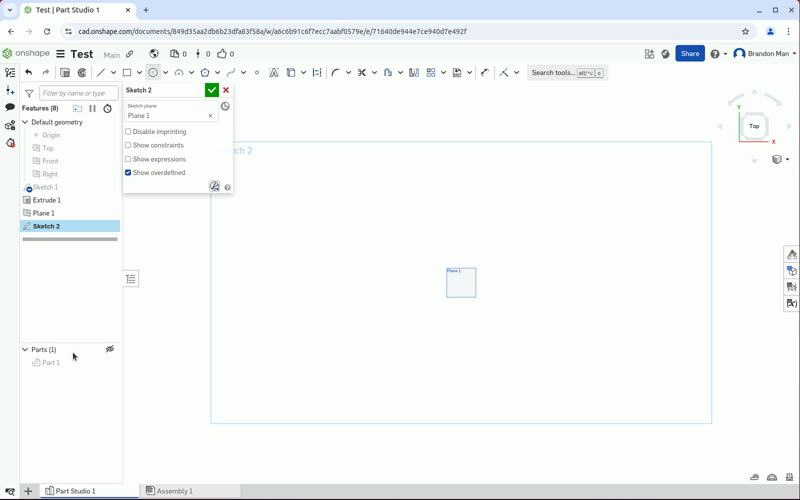
key_down(shift)
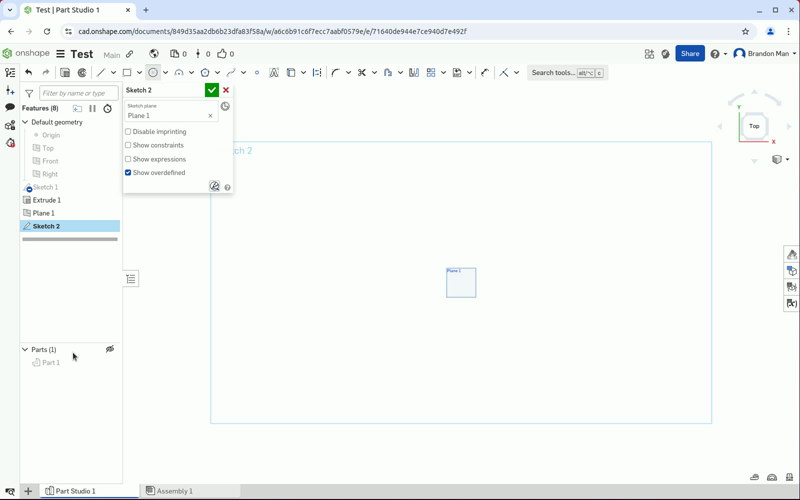
mouse_move(457, 282)
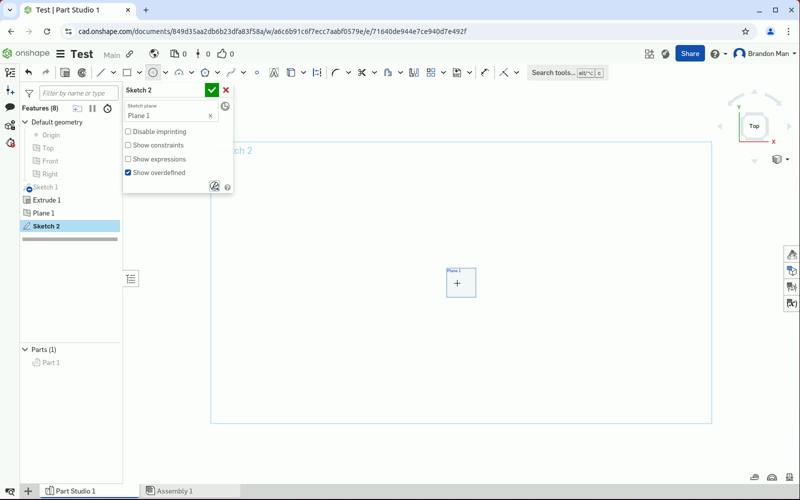
click(457, 282)
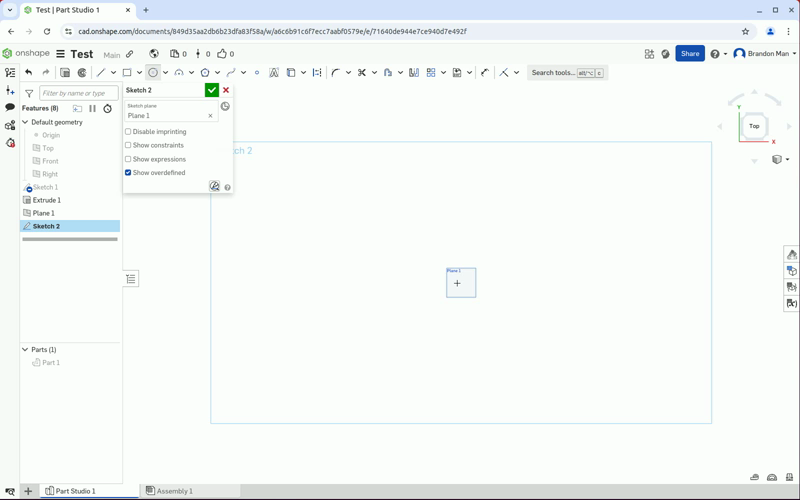
key_up(shift)
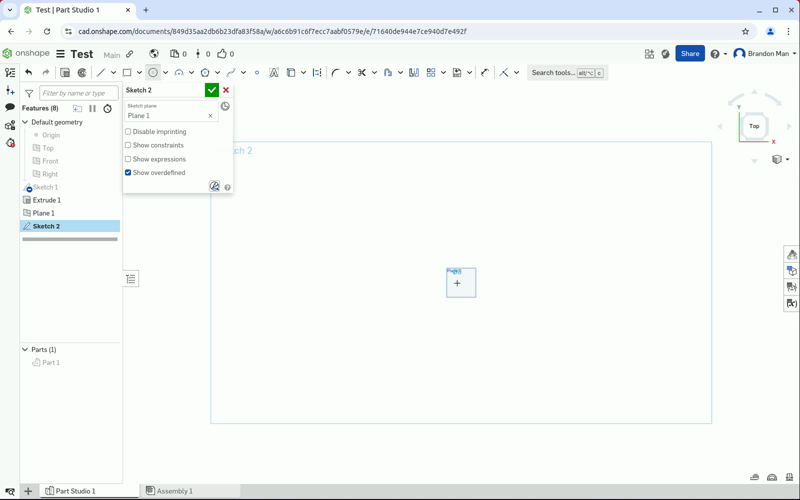
mouse_move(486, 282)
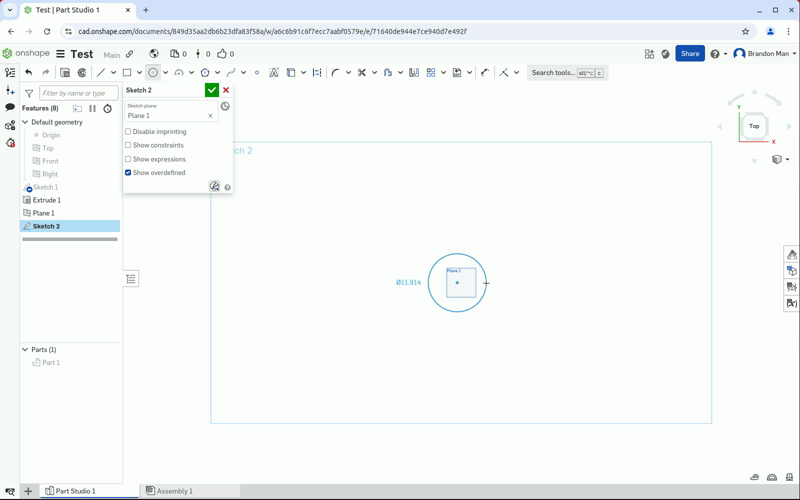
click(486, 282)
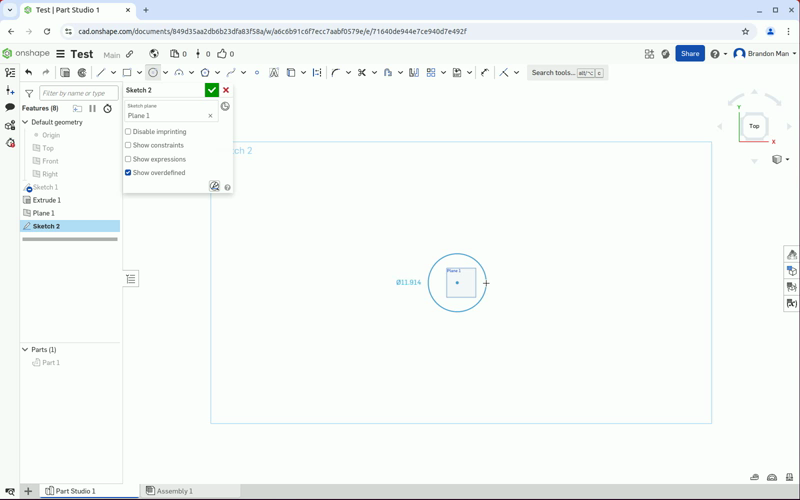
key(esc)
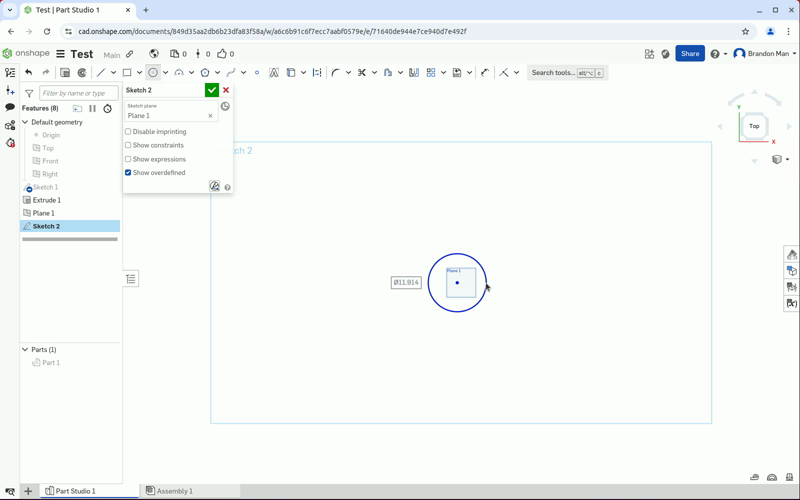
mouse_move(479, 282)
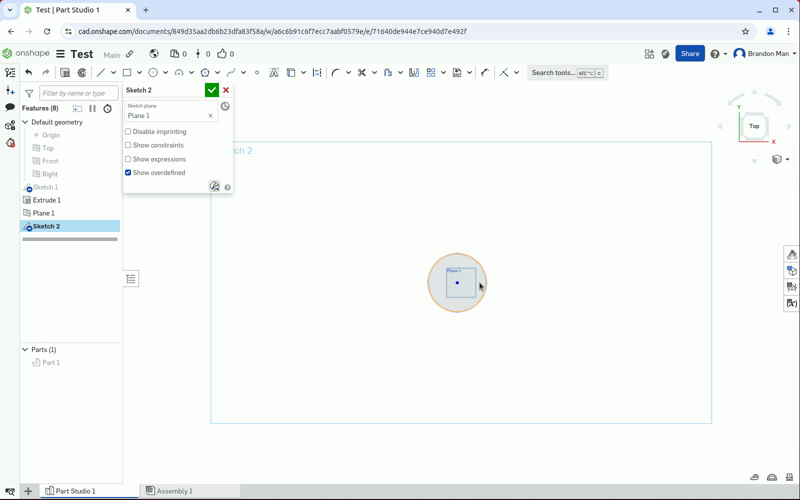
click(479, 282)
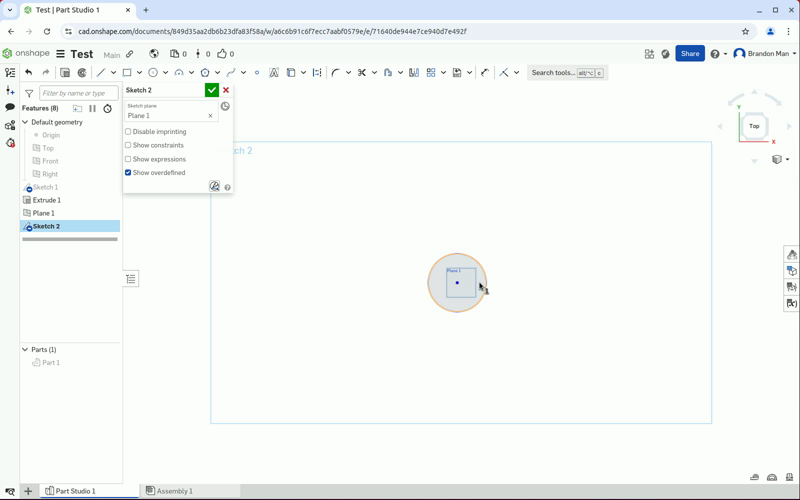
mouse_move(73, 352)
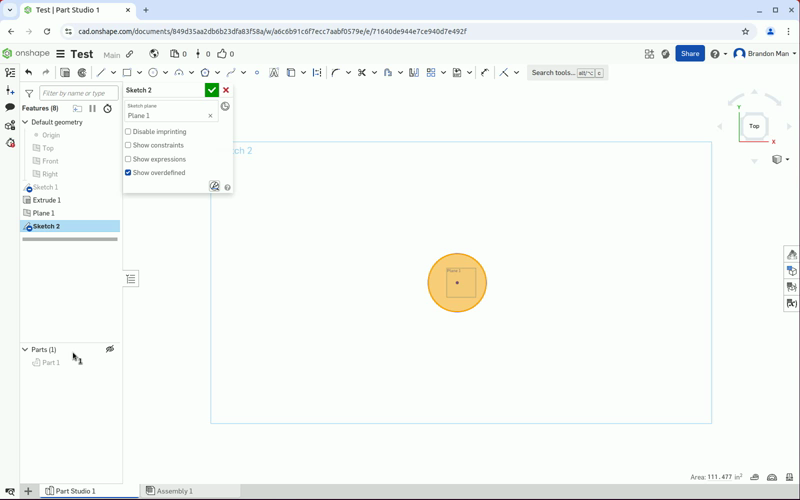
key(shift+y)
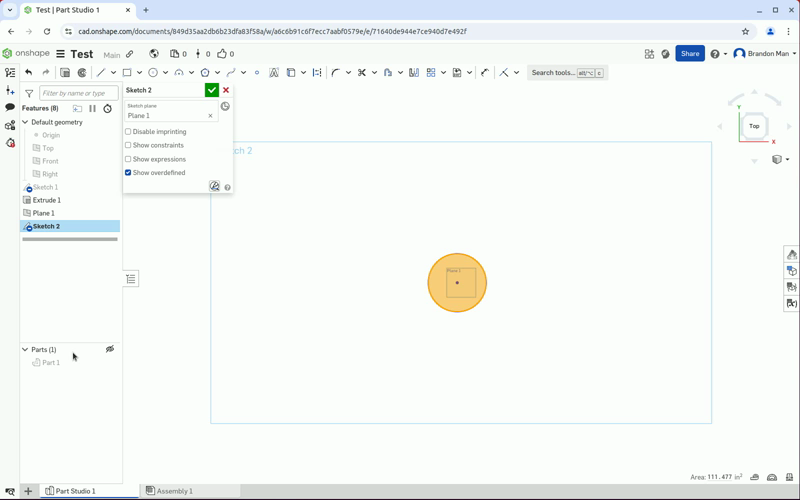
key(shift+e)
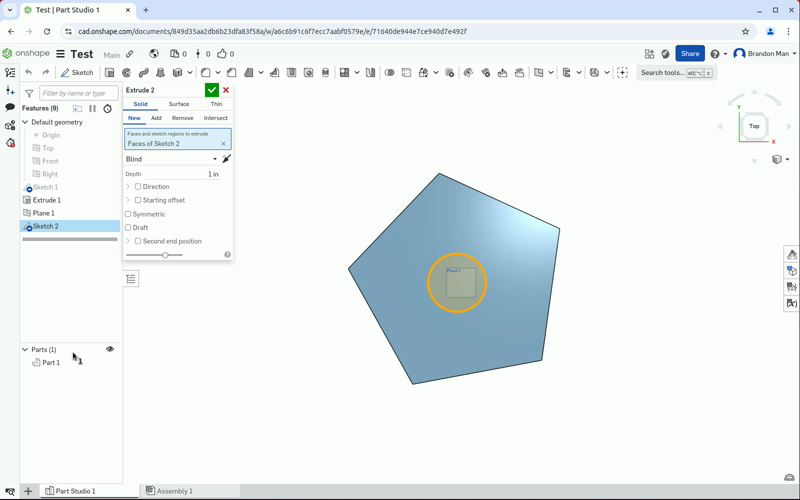
mouse_move(143, 106)
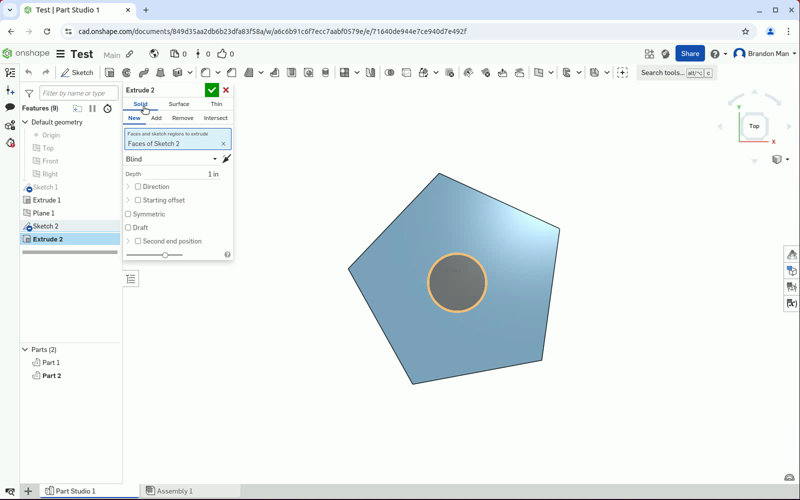
click(143, 106)
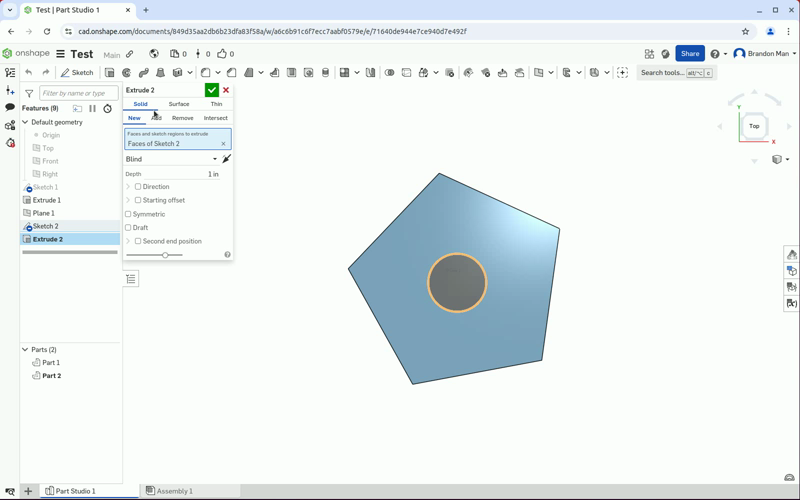
mouse_move(186, 120)
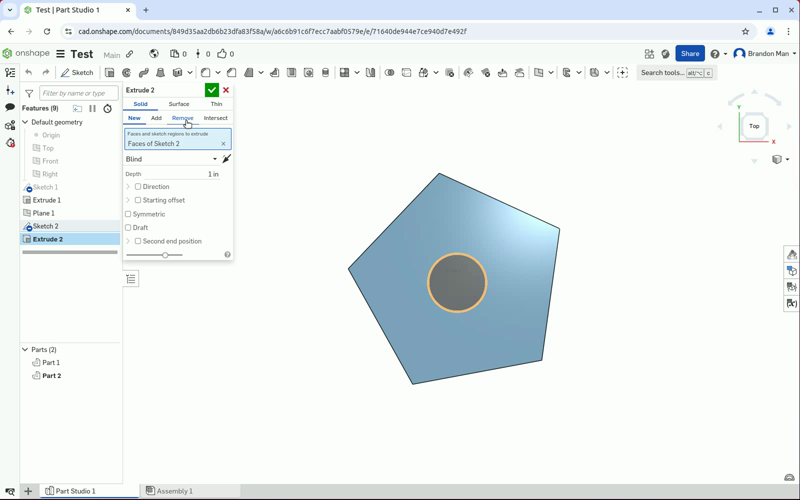
click(186, 120)
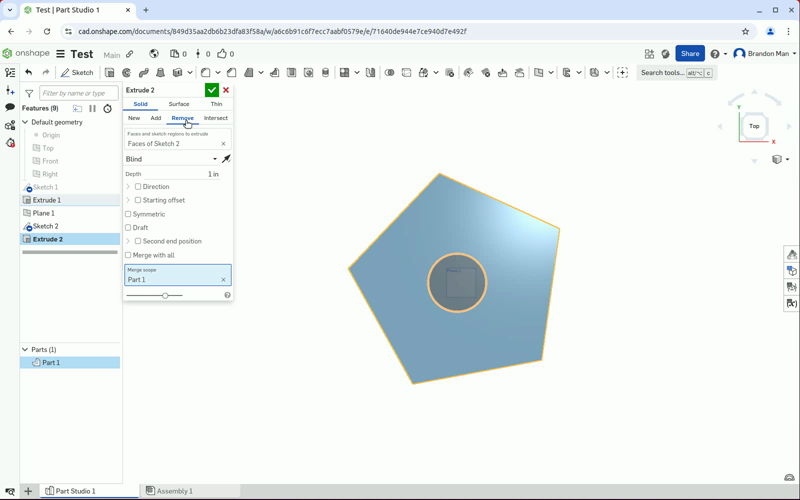
key(tab, 4)
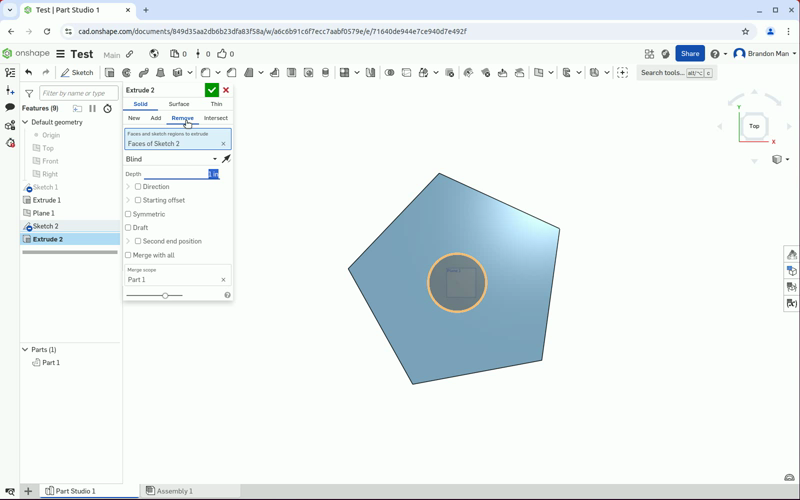
text(30.33)
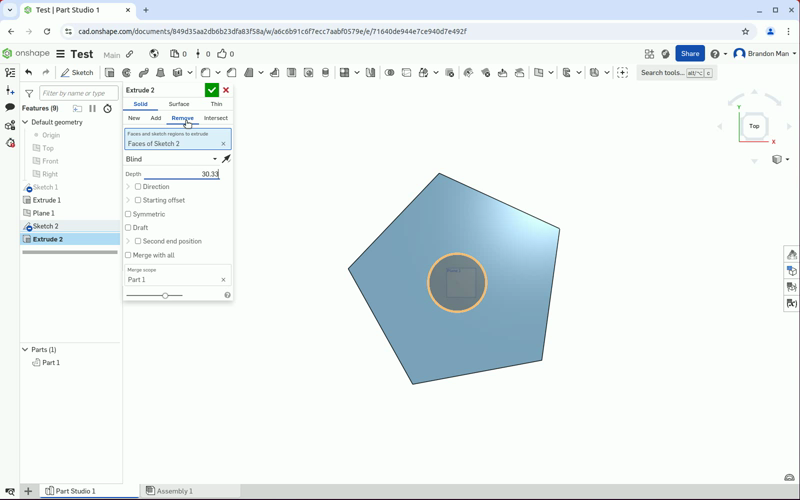
key(tab, 6)
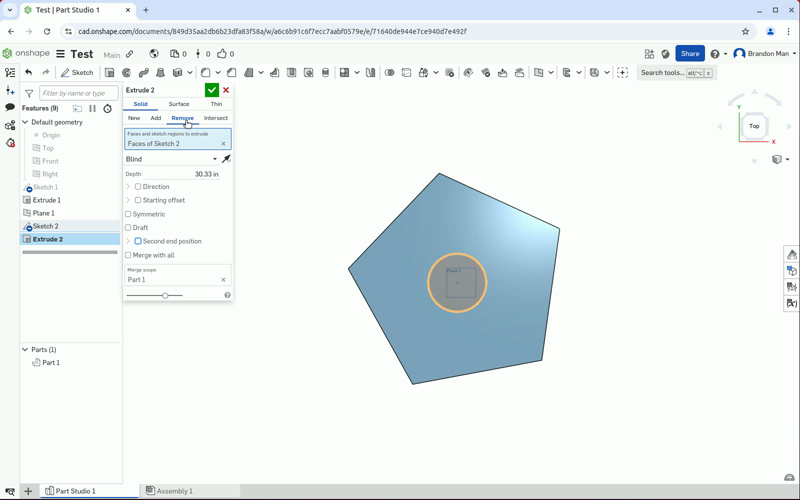
key(space)
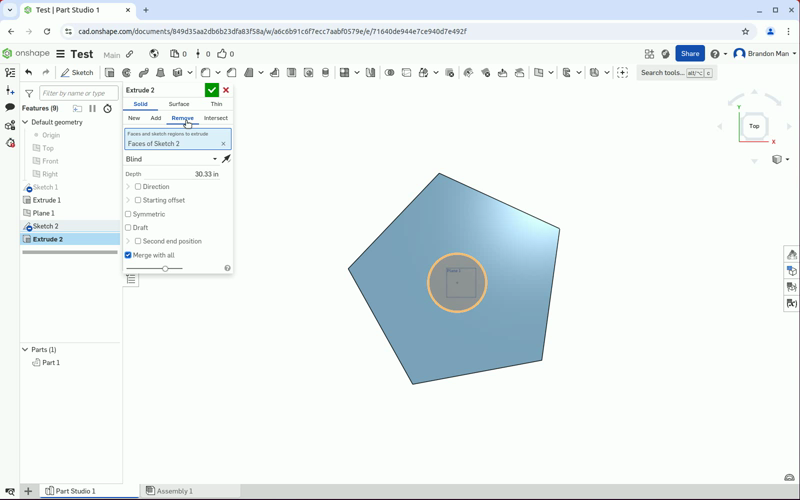
key(enter)
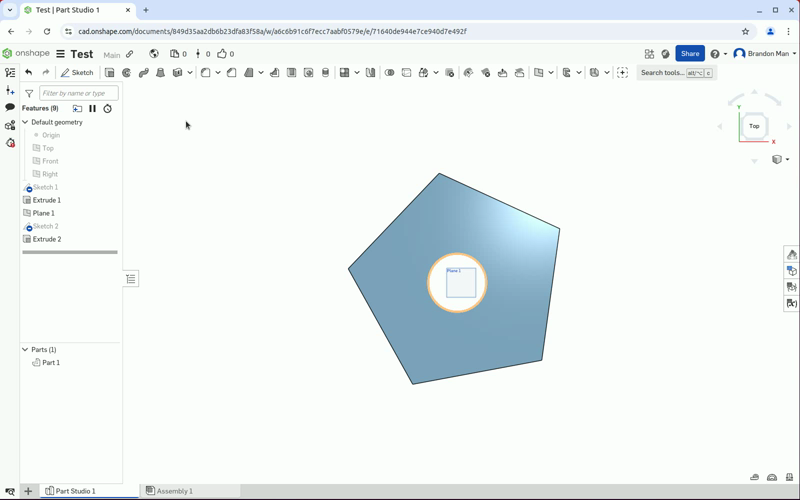
key(shift+h)
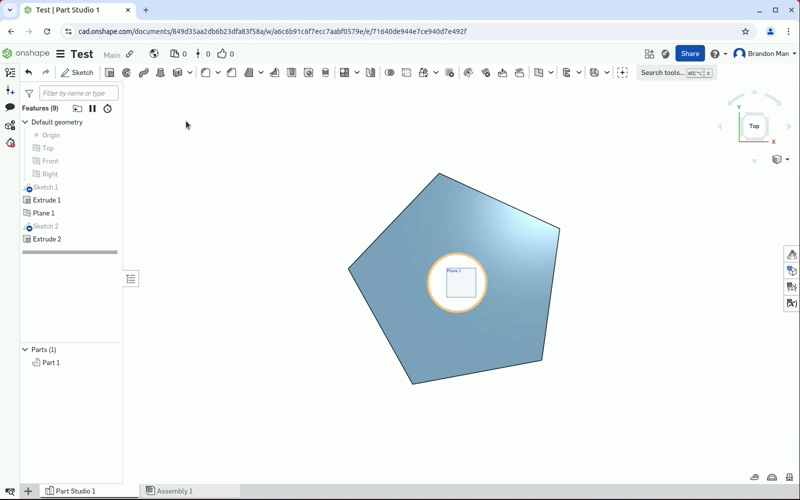
key(shift+h)
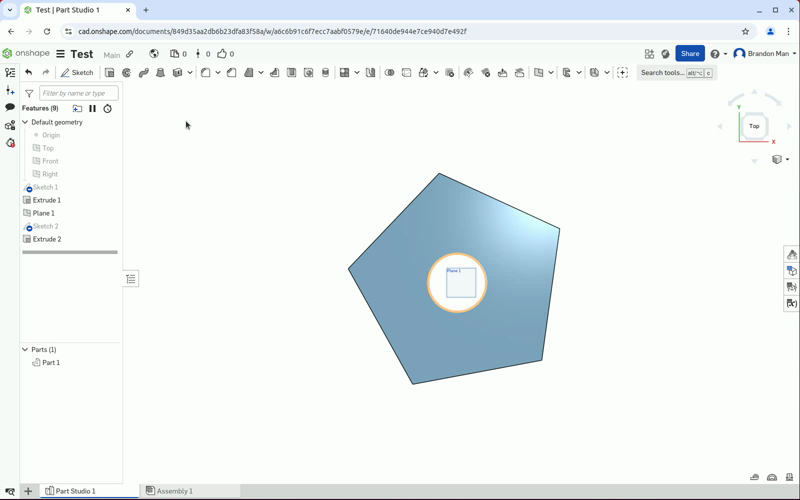
key(shift+7)
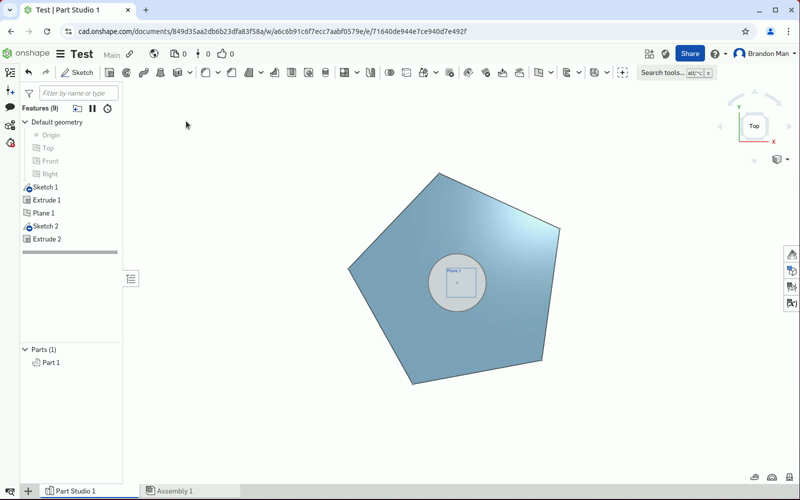
key(up, 3)
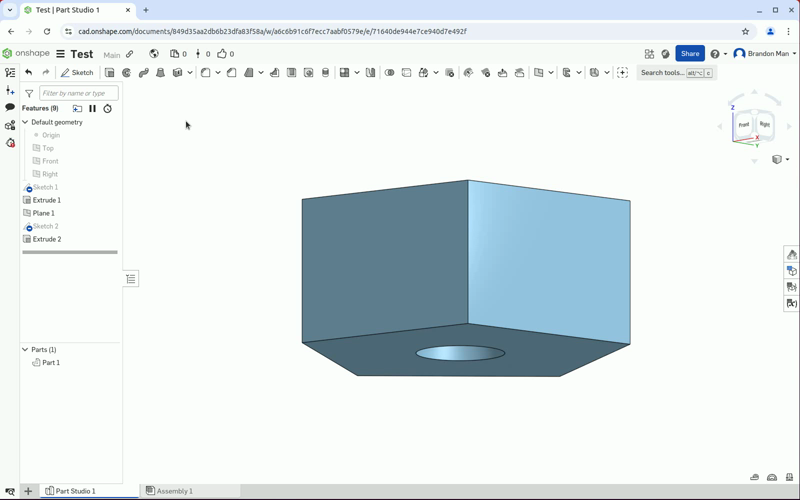
key(left, 3)
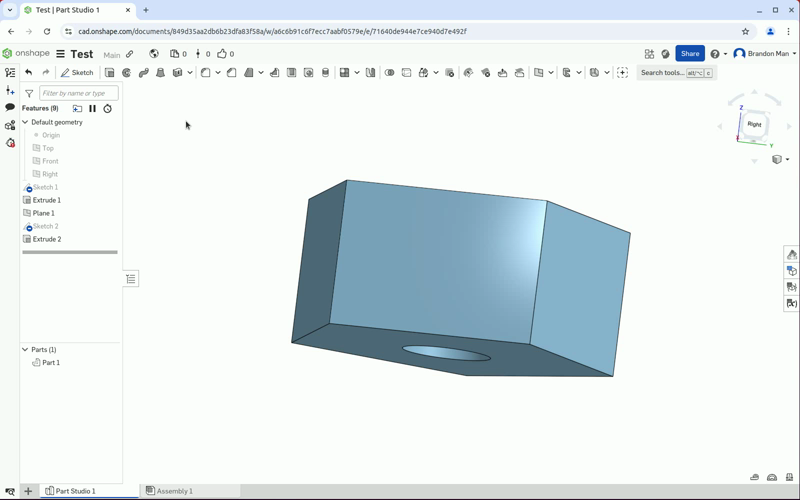
key(right, 3)
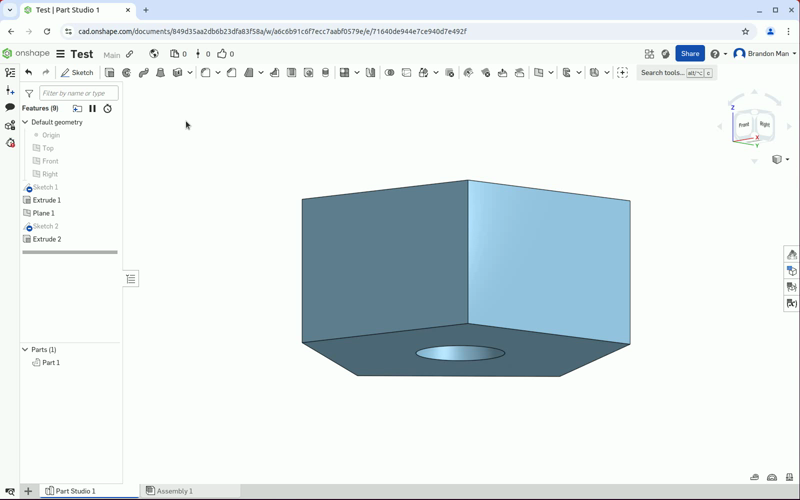
key(down, 3)
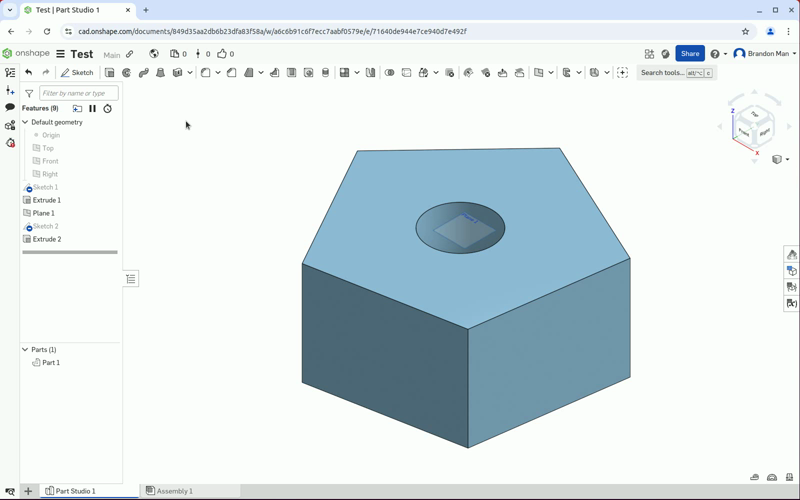
mouse_move(73, 189)
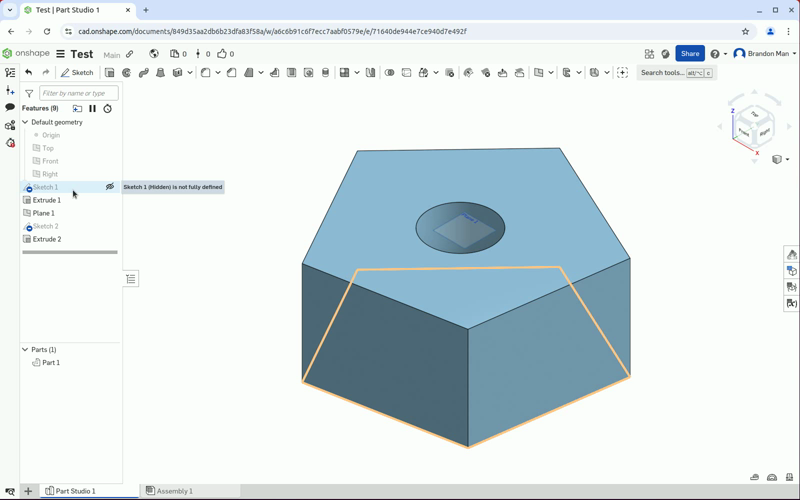
click(73, 189)